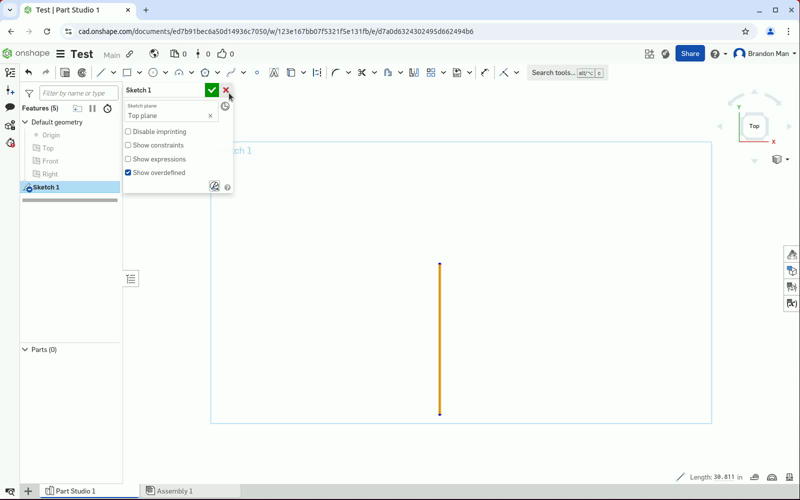
key(shift+h)
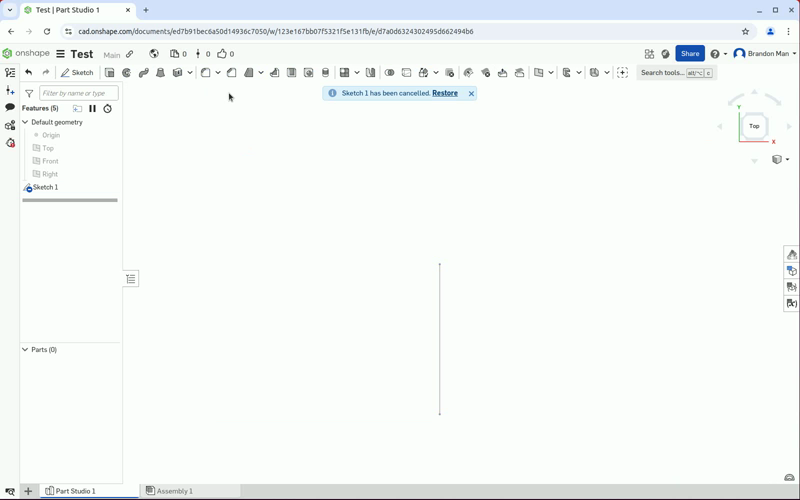
key(shift+s)
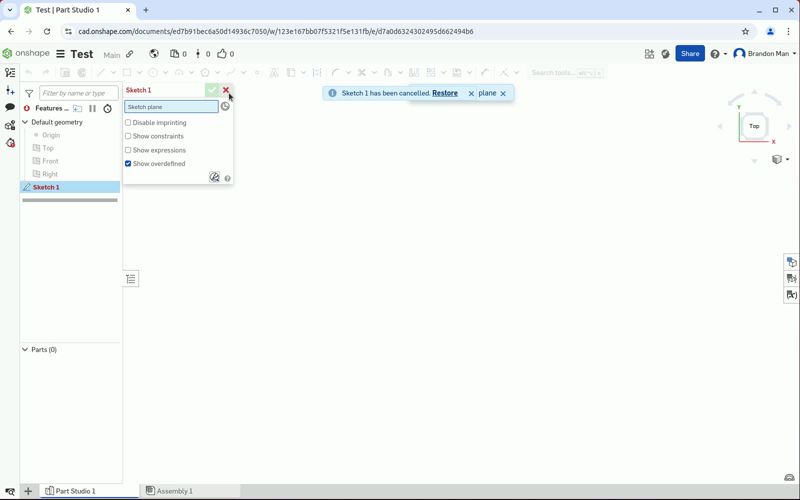
mouse_move(73, 150)
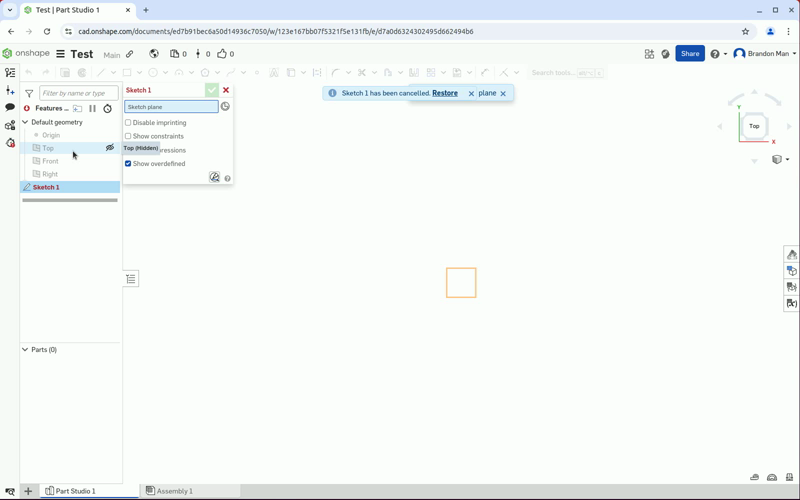
click(73, 150)
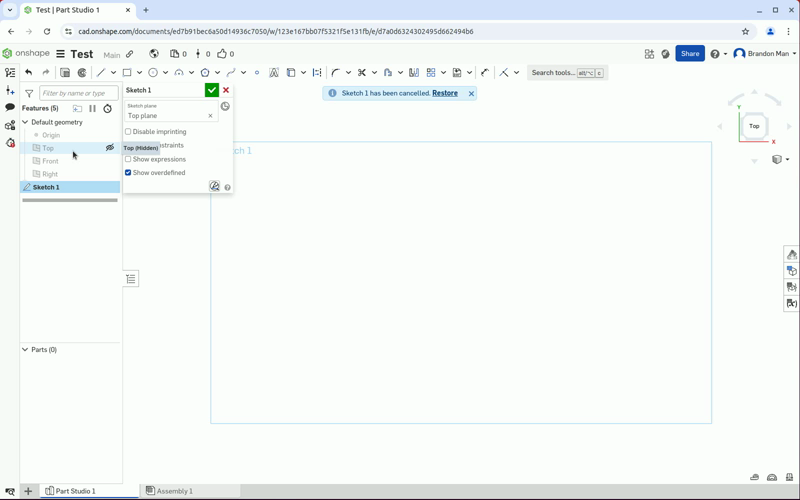
mouse_move(73, 352)
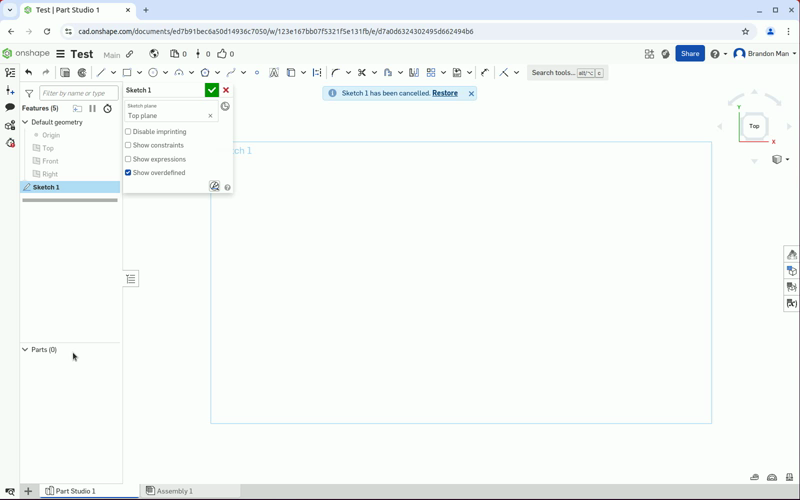
key(y)
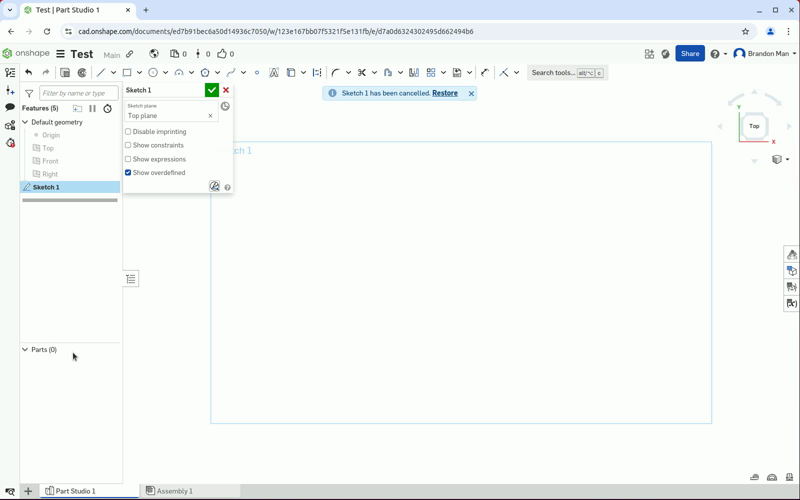
key(c)
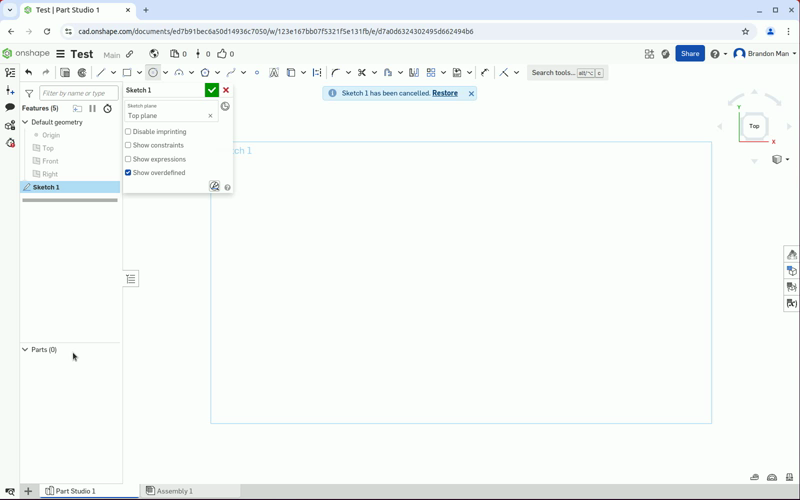
key_down(shift)
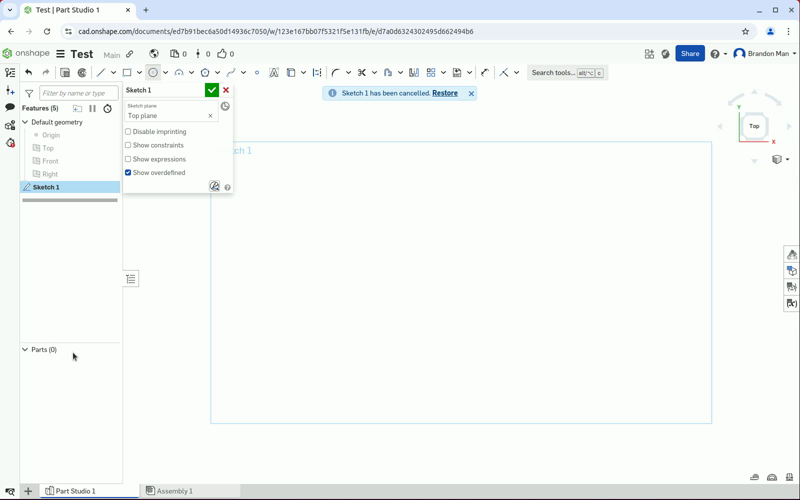
mouse_move(461, 282)
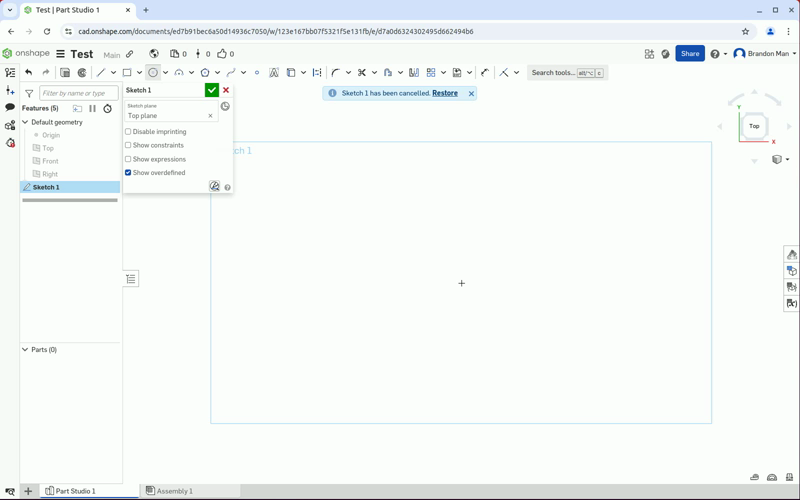
click(461, 282)
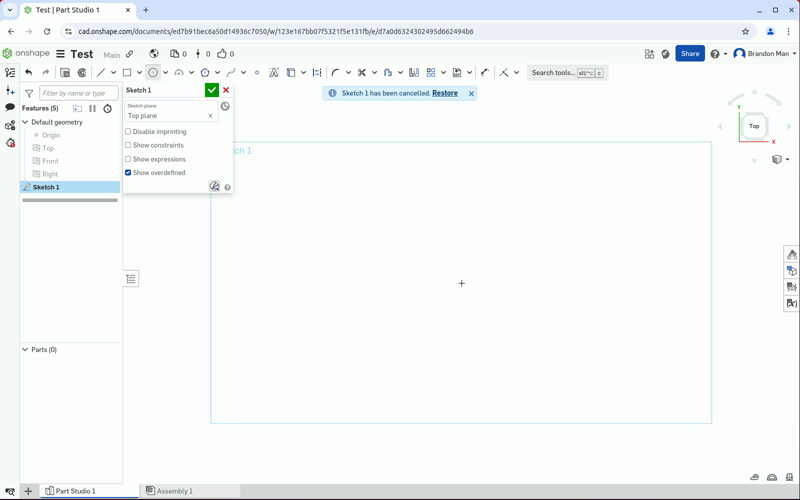
key_up(shift)
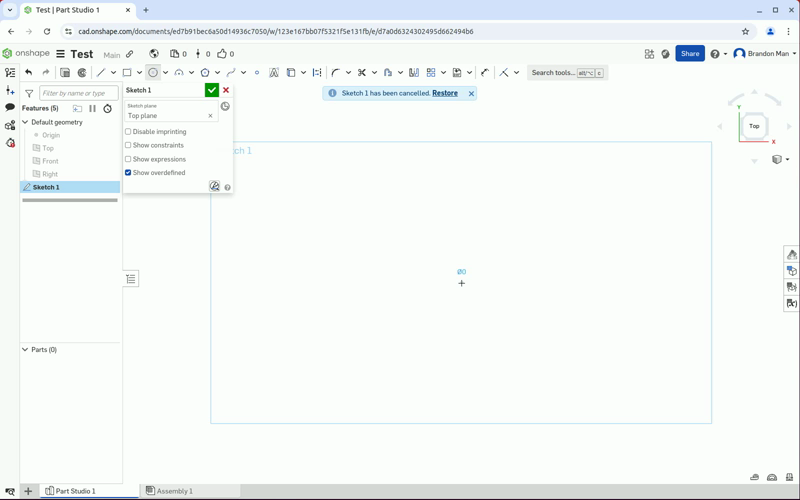
mouse_move(479, 282)
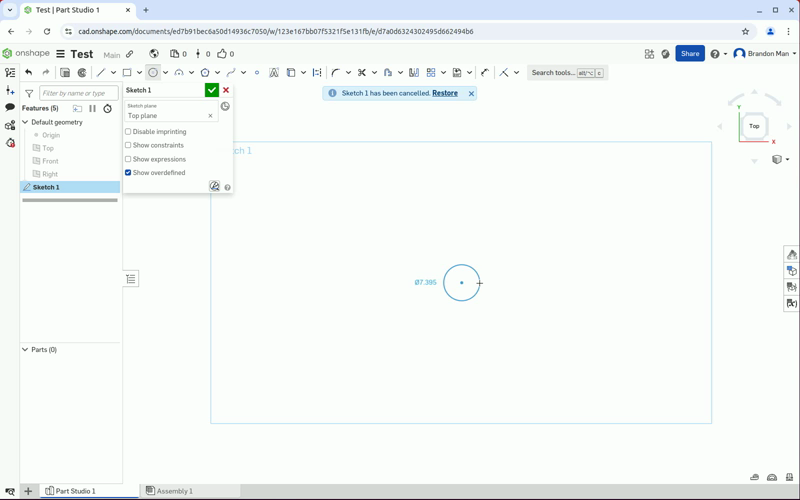
click(479, 282)
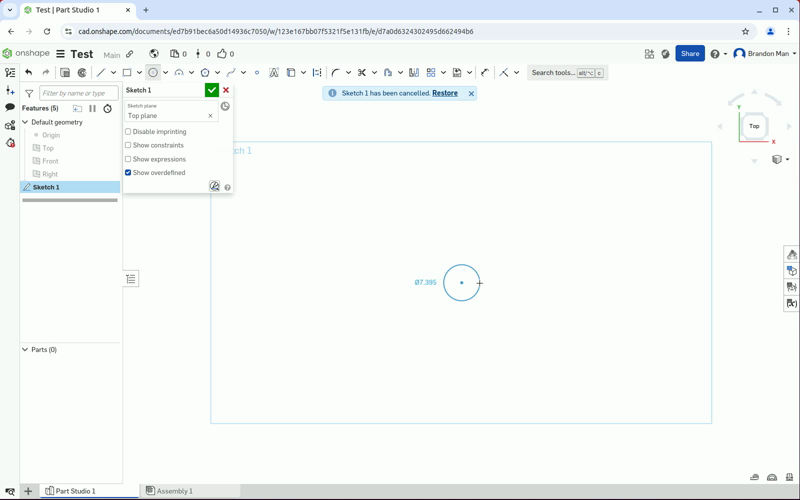
key(esc)
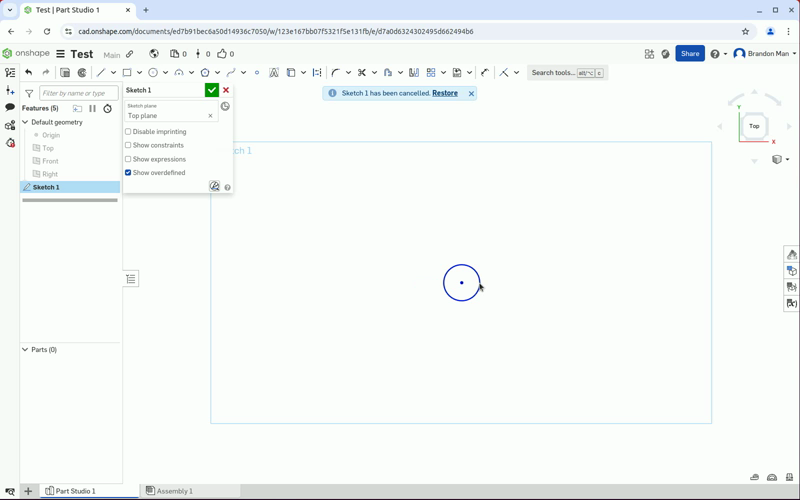
mouse_move(454, 278)
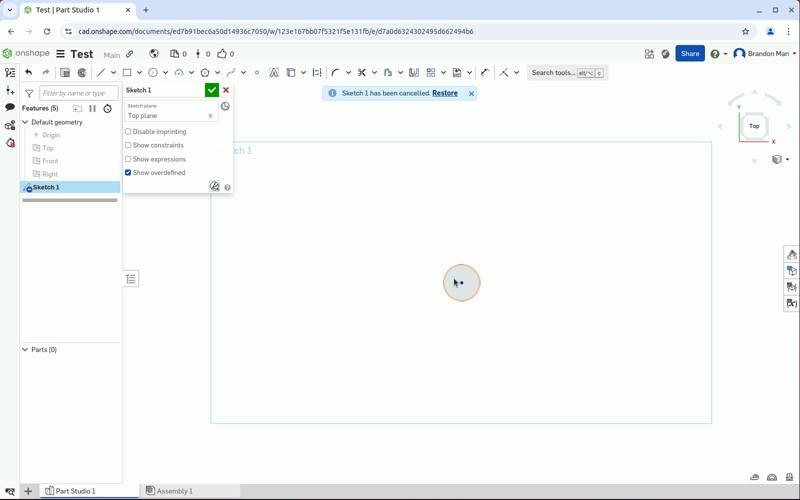
scroll(6)
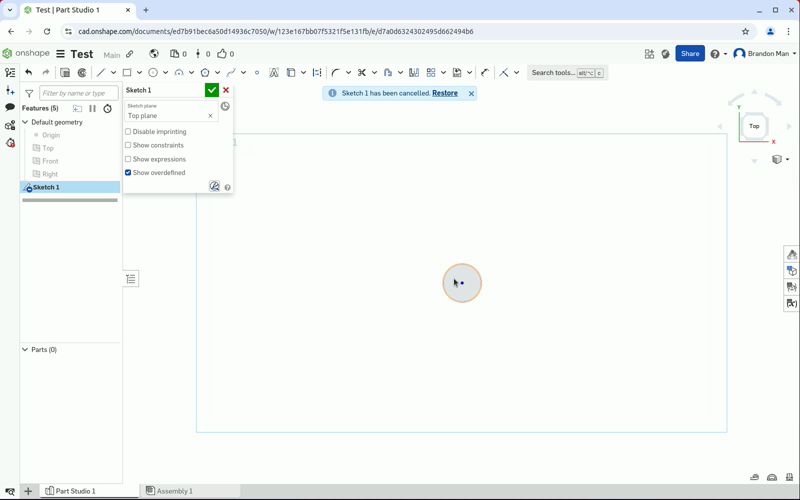
scroll(6)
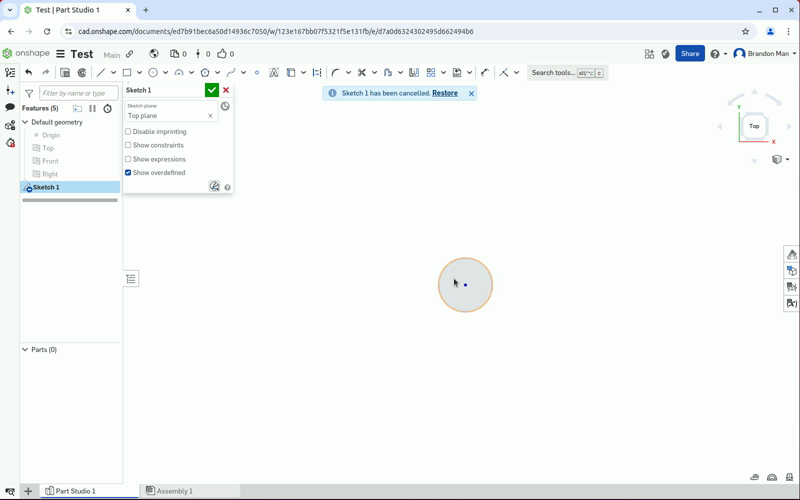
scroll(6)
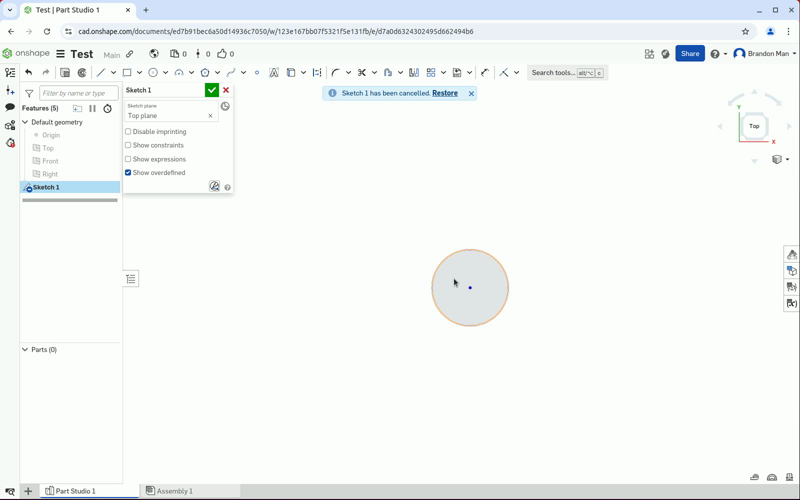
scroll(6)
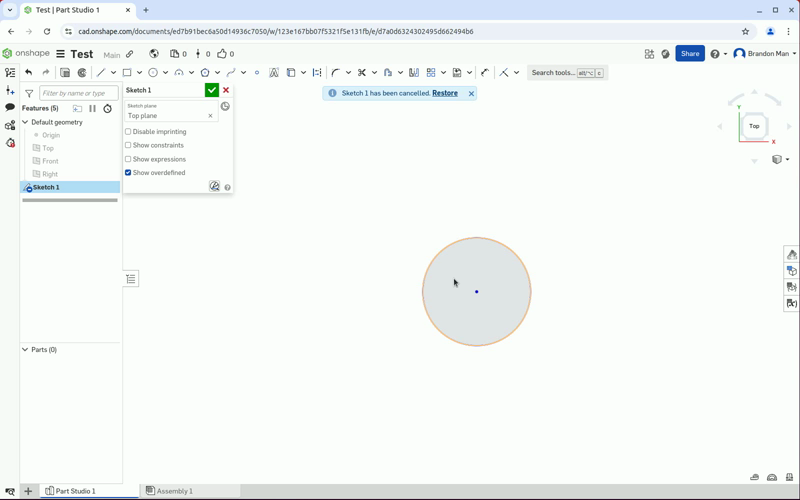
scroll(6)
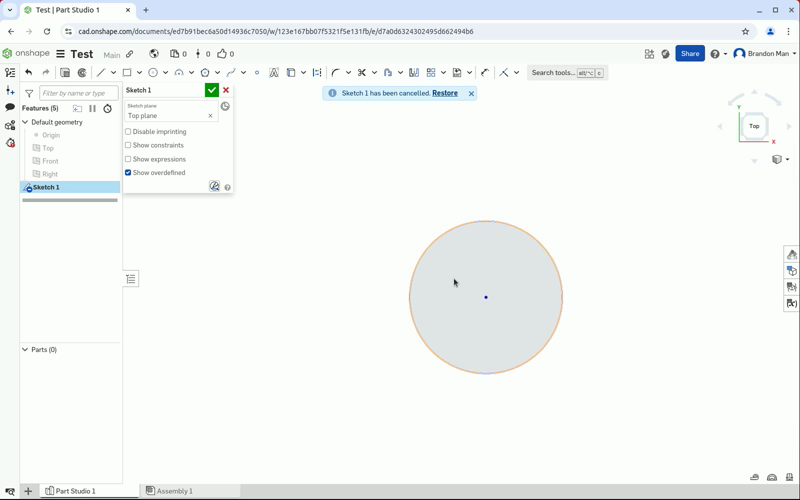
scroll(6)
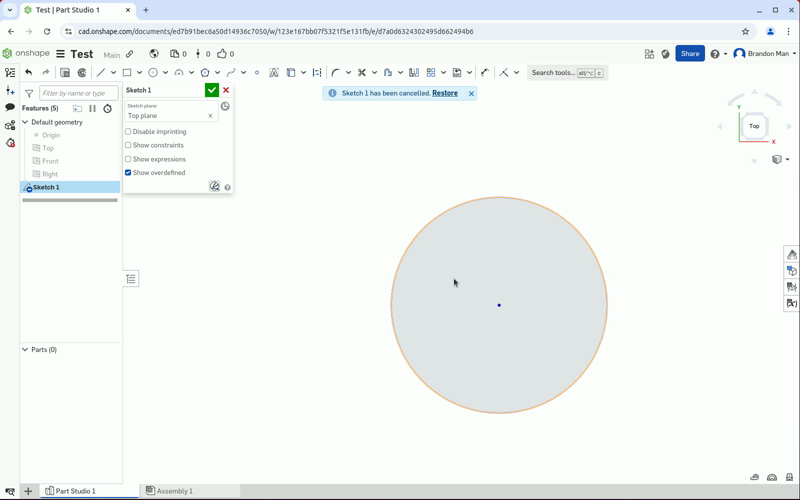
scroll(6)
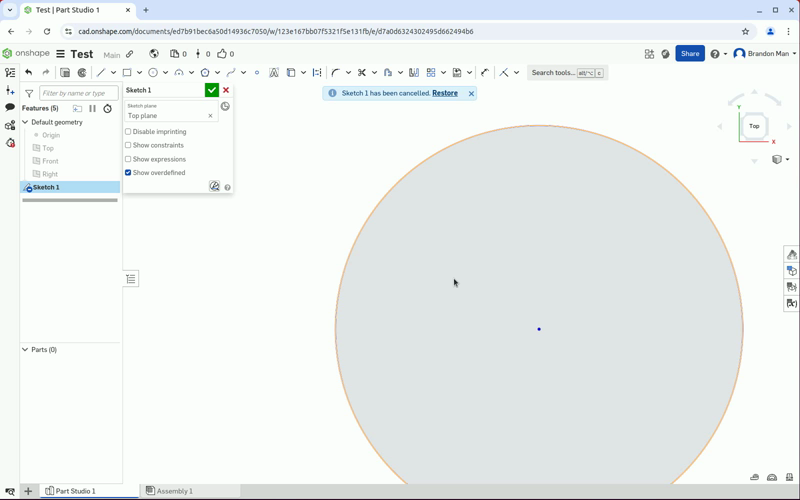
click(454, 278)
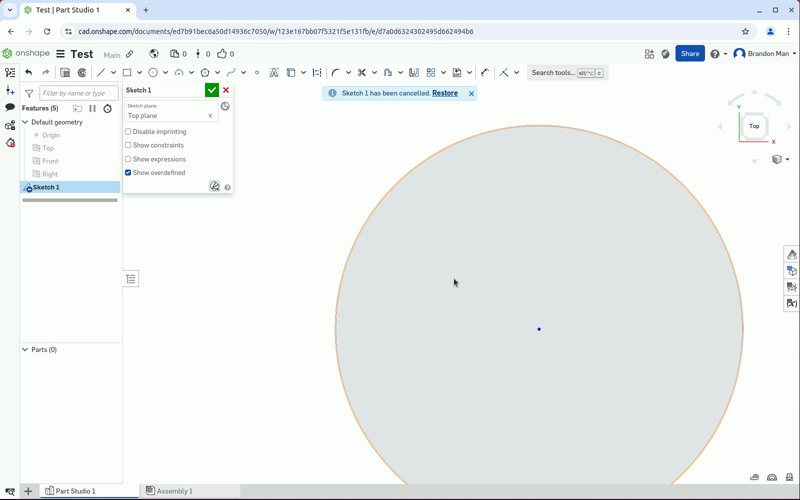
scroll(-6)
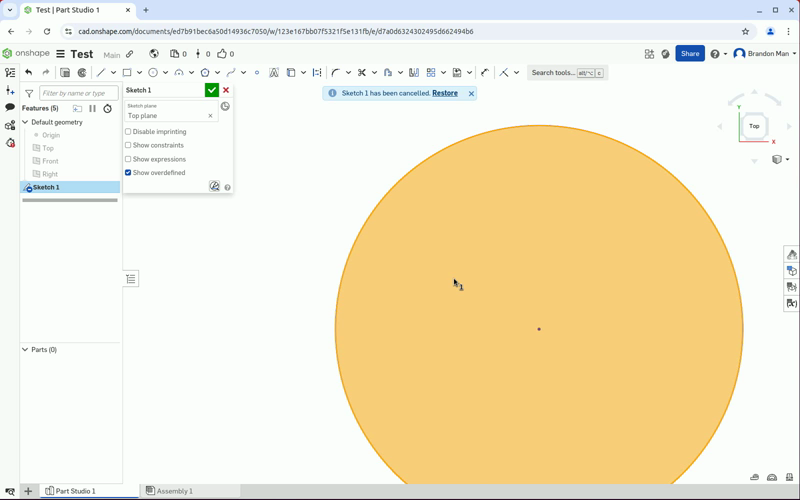
scroll(-6)
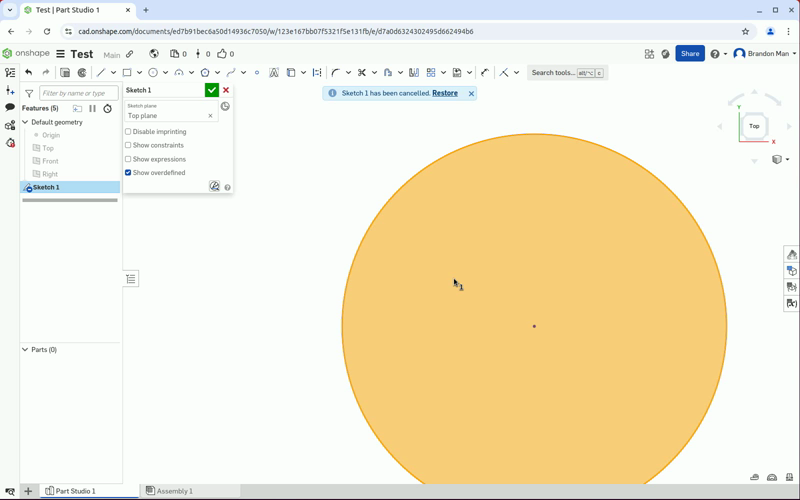
scroll(-6)
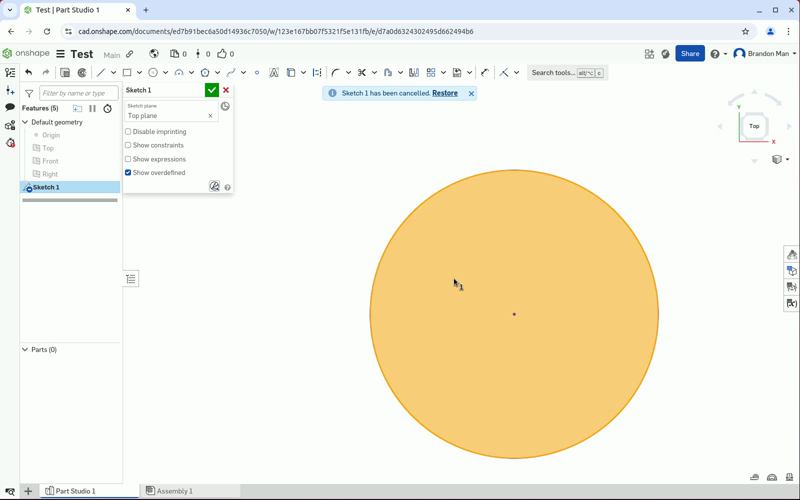
scroll(-6)
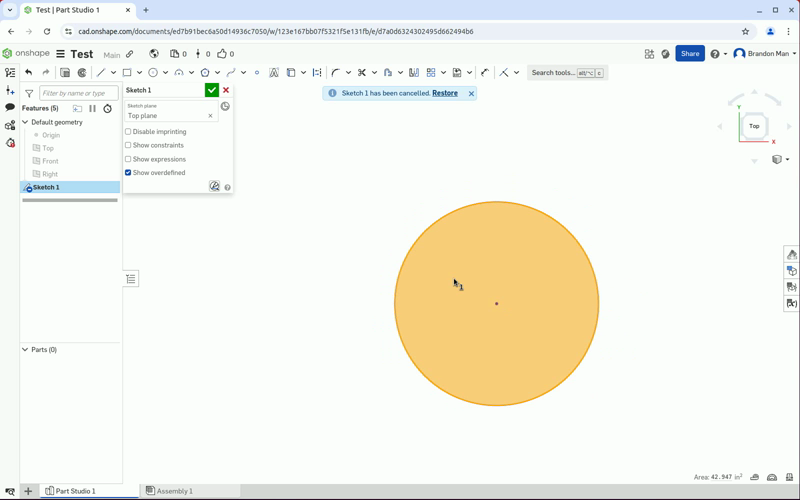
scroll(-6)
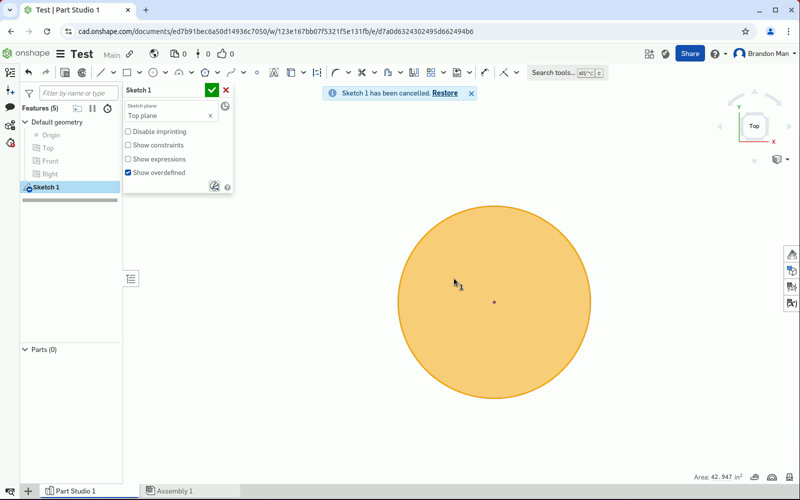
scroll(-6)
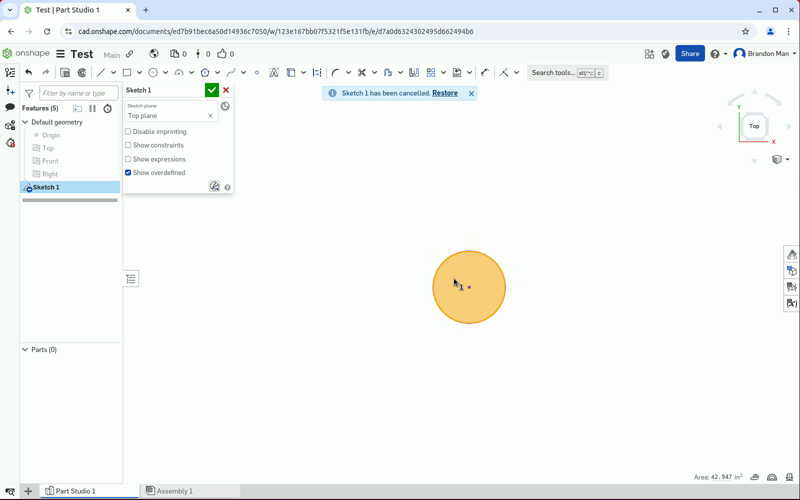
scroll(-6)
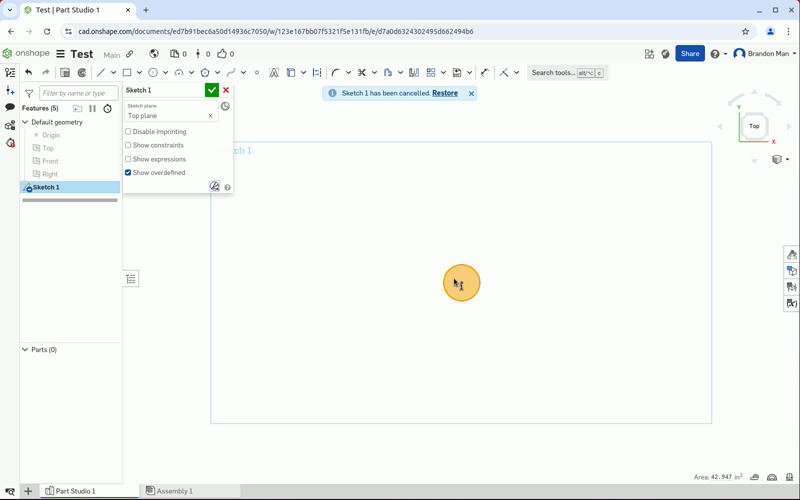
mouse_move(73, 352)
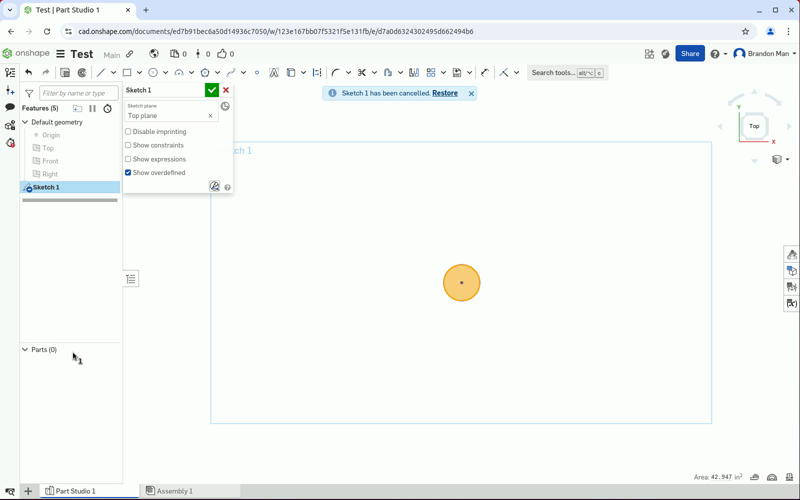
key(shift+y)
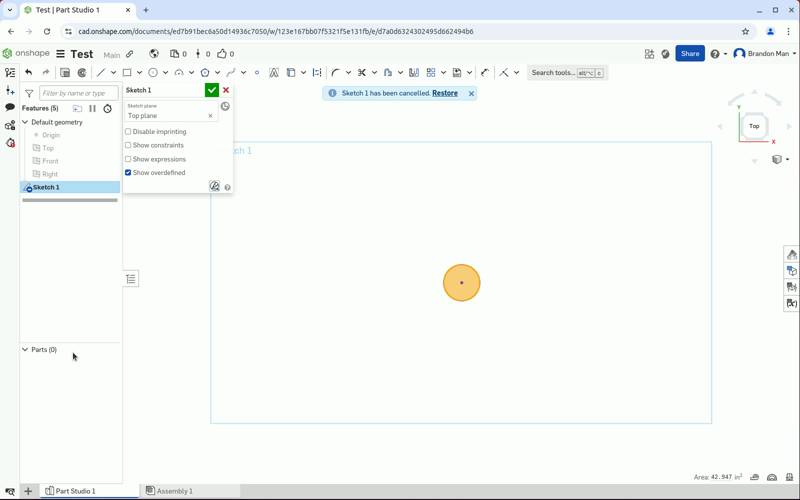
key(shift+e)
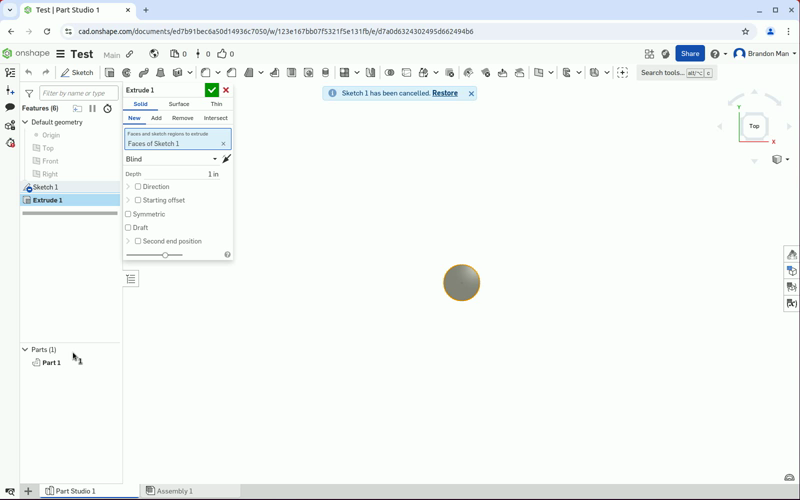
mouse_move(143, 106)
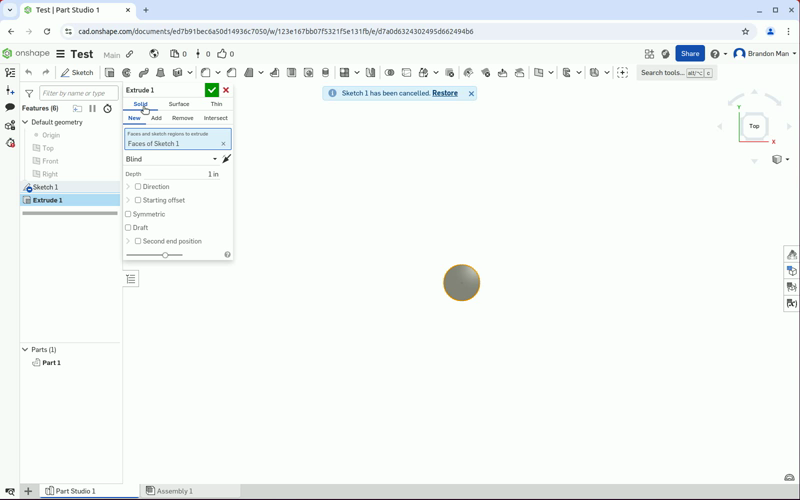
click(143, 106)
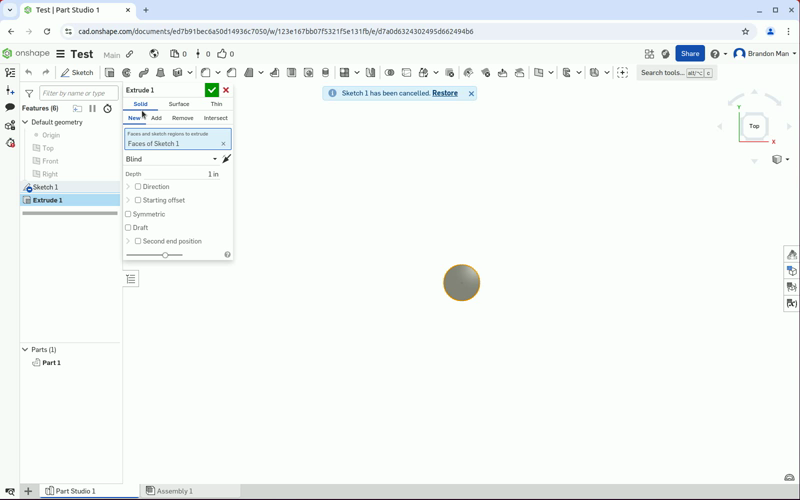
mouse_move(137, 120)
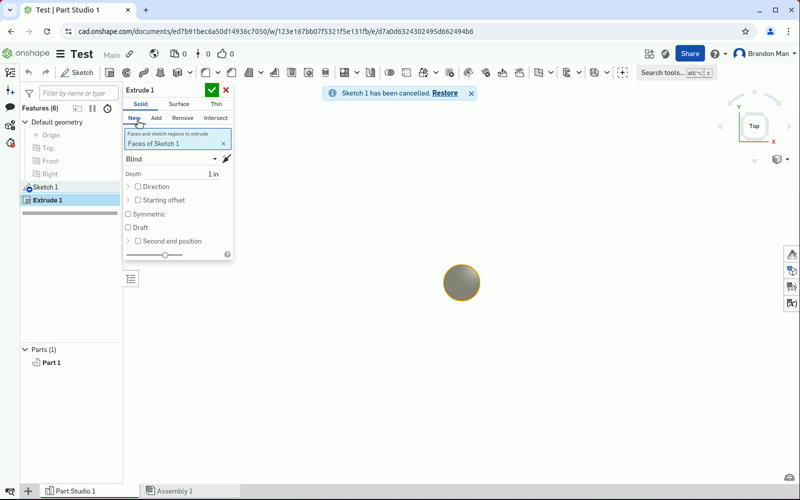
click(137, 120)
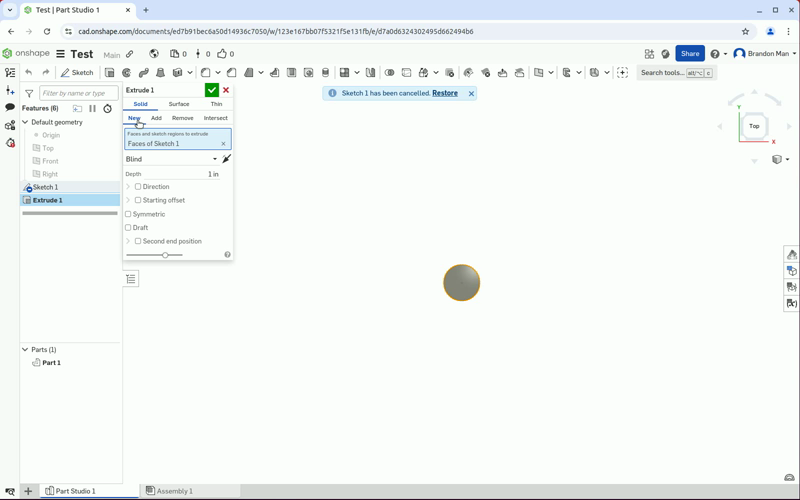
key(tab, 4)
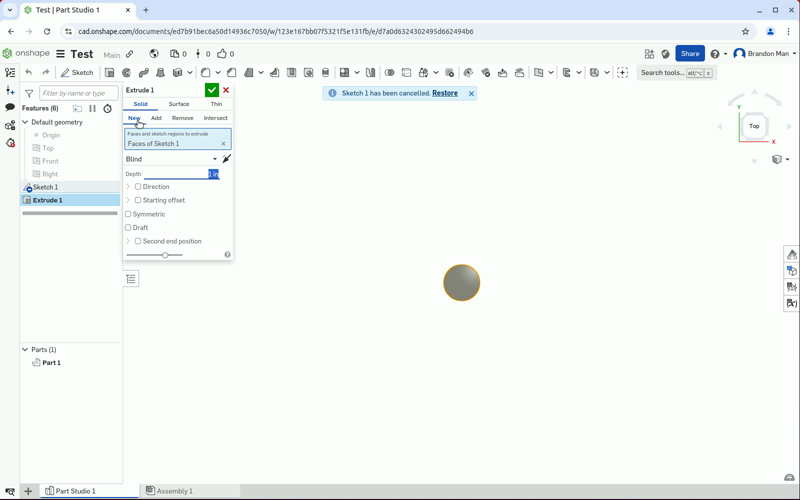
text(23.108)
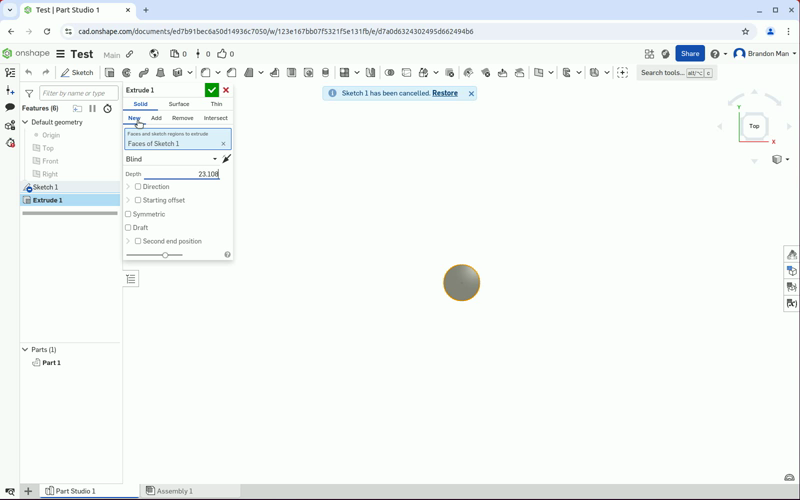
key(enter)
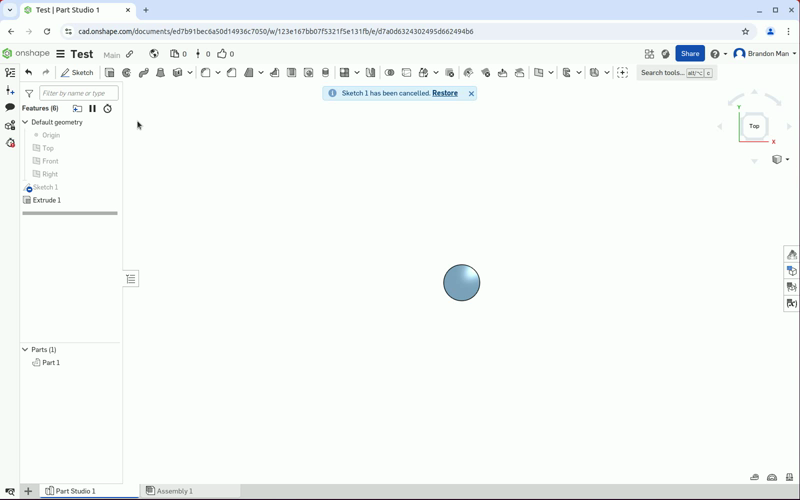
key(shift+h)
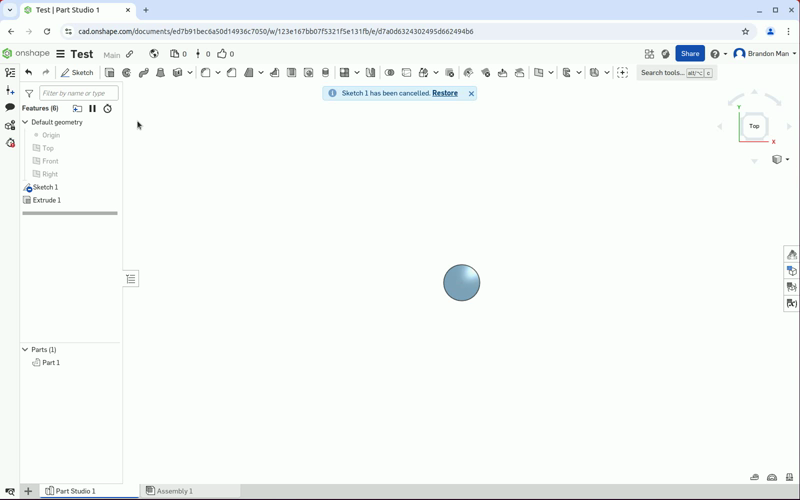
key(shift+h)
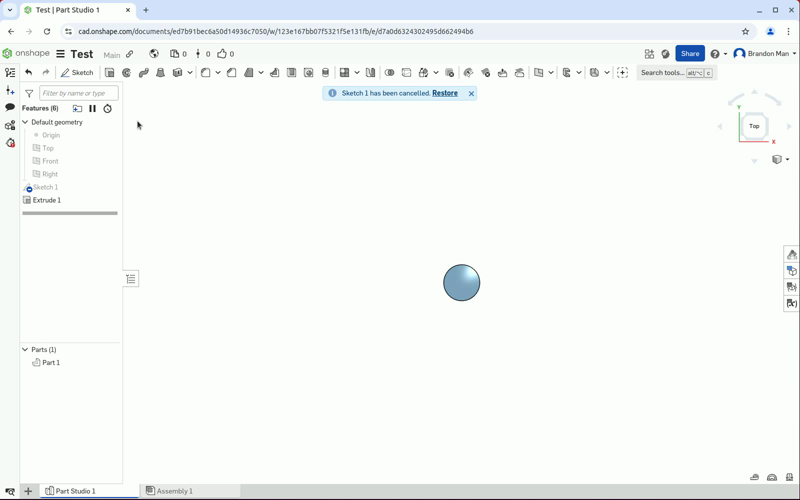
mouse_move(73, 189)
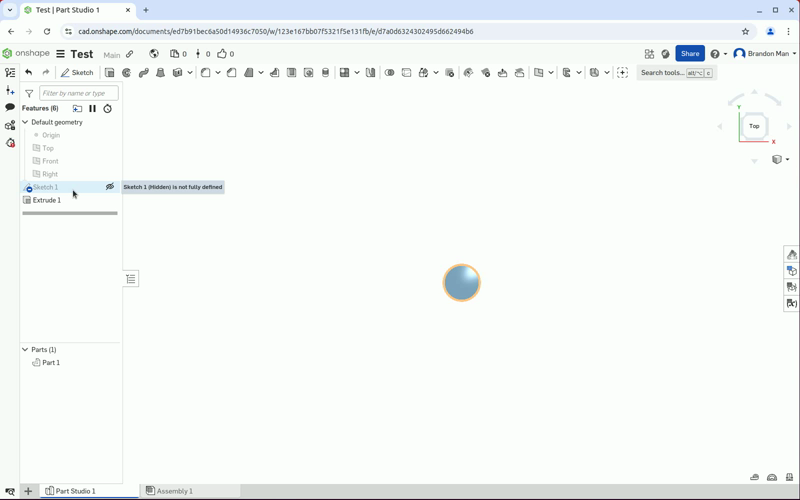
click(73, 189)
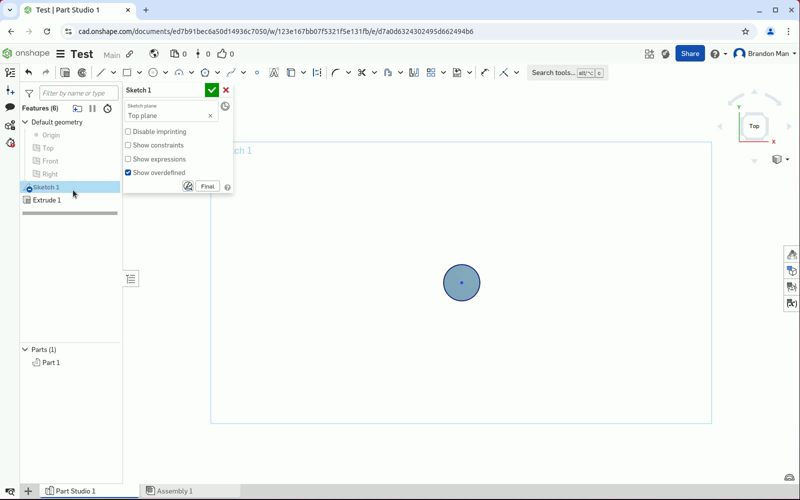
mouse_move(229, 92)
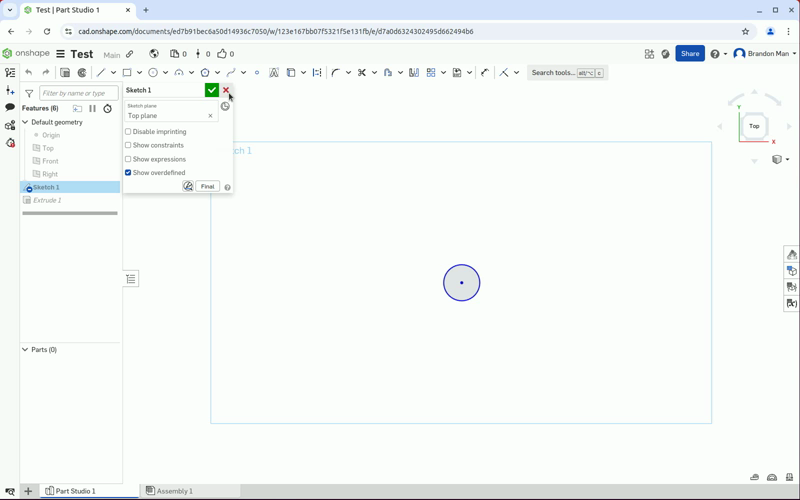
click(229, 92)
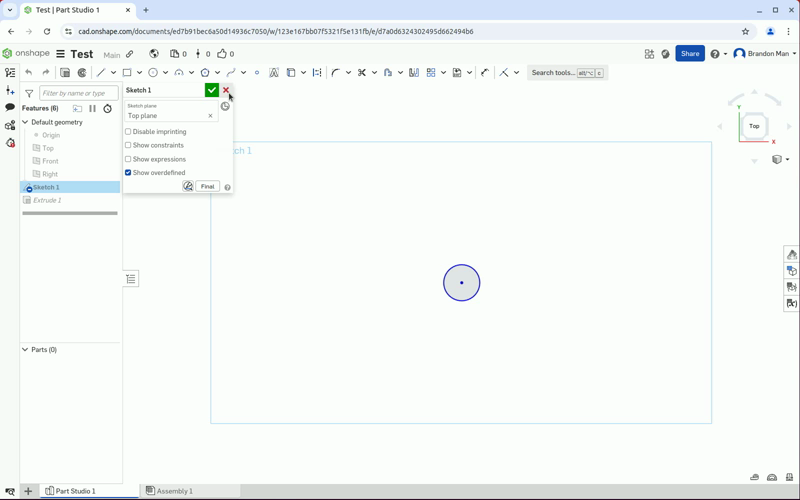
key(shift+s)
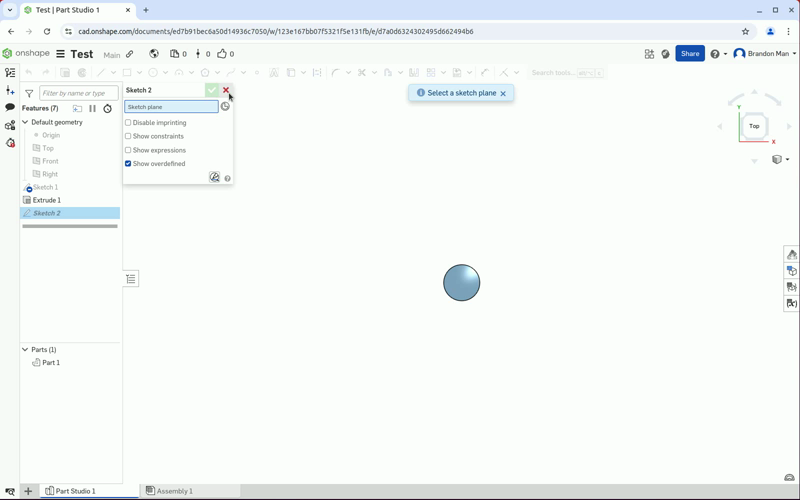
mouse_move(73, 150)
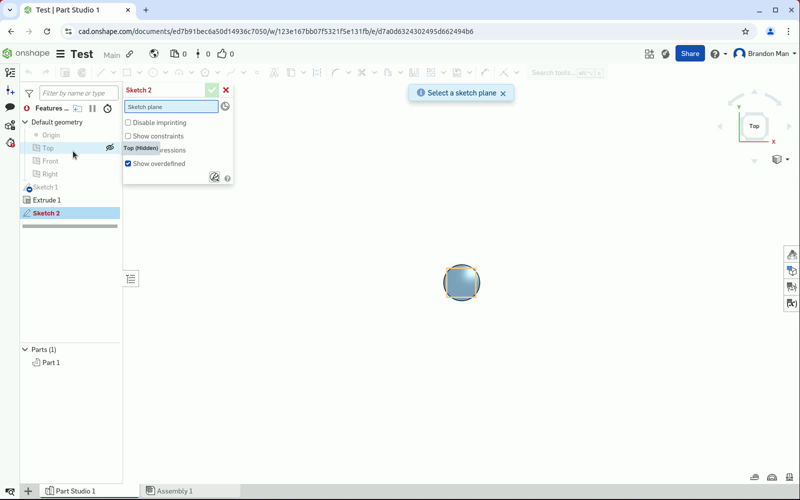
click(73, 150)
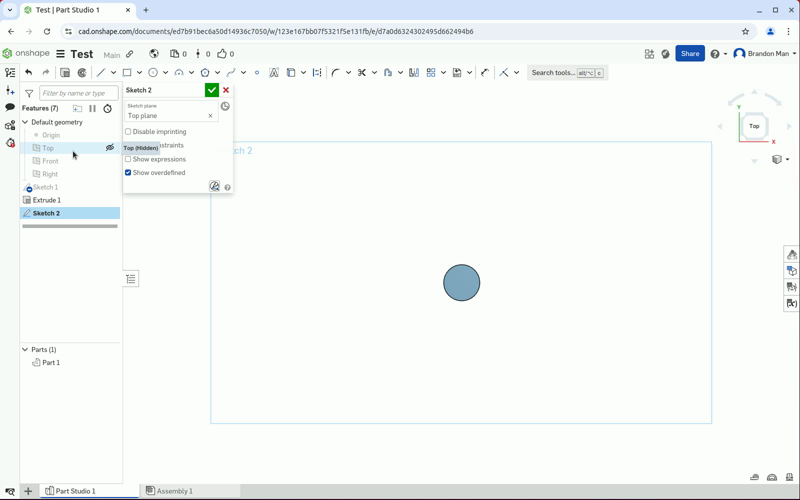
mouse_move(73, 352)
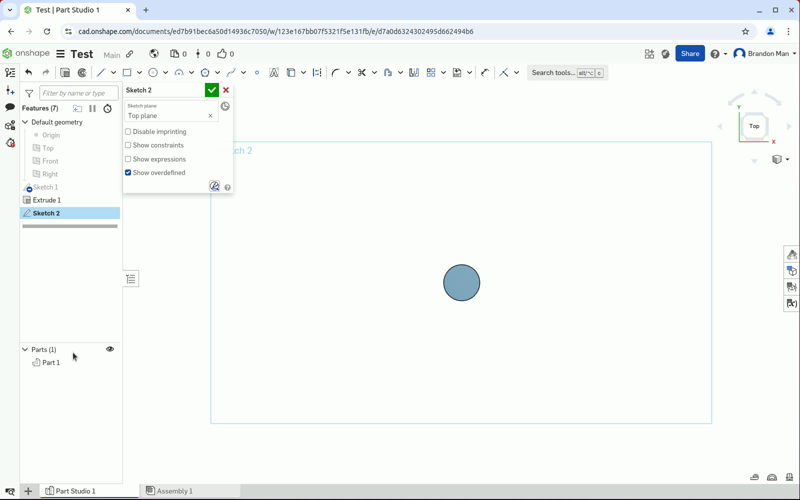
key(y)
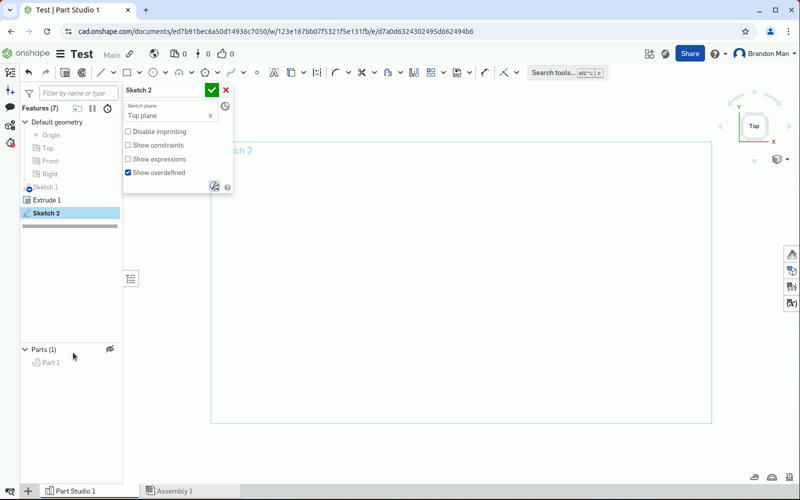
key(l)
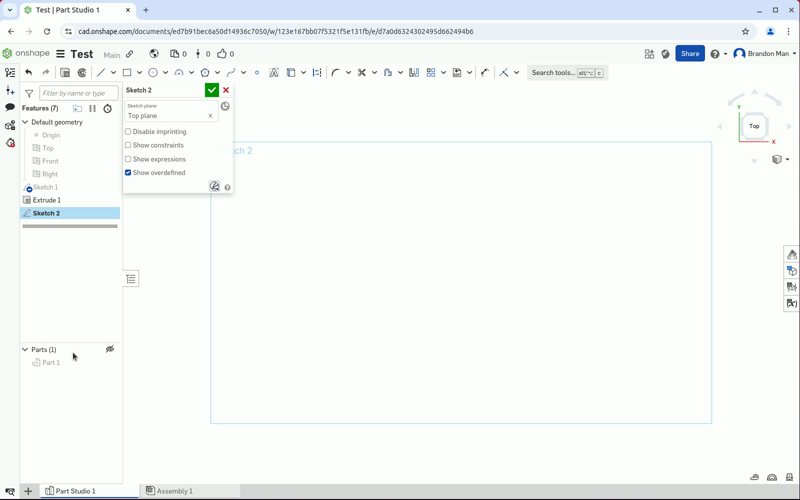
key_down(shift)
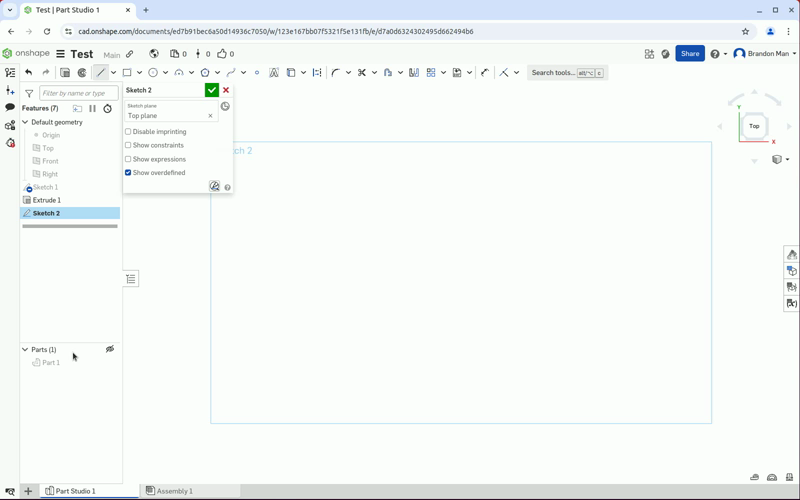
mouse_move(431, 282)
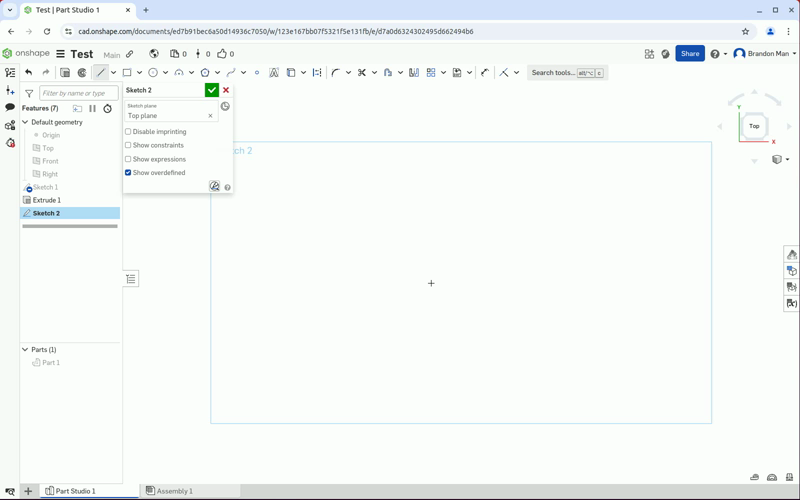
click(431, 282)
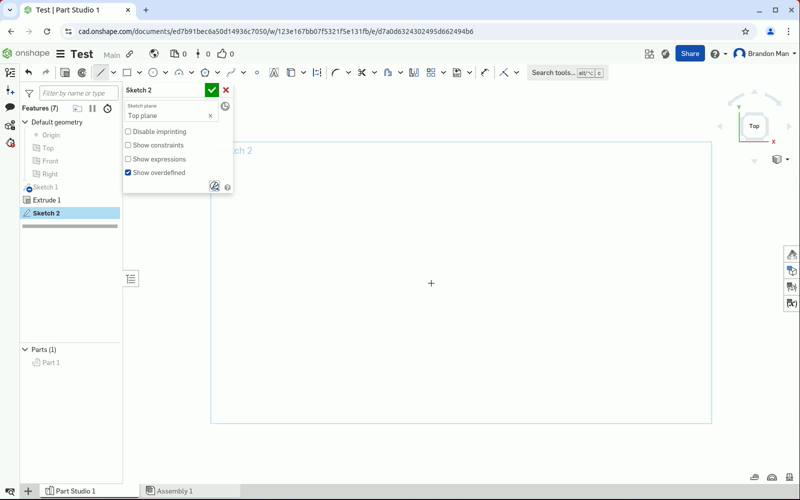
key_up(shift)
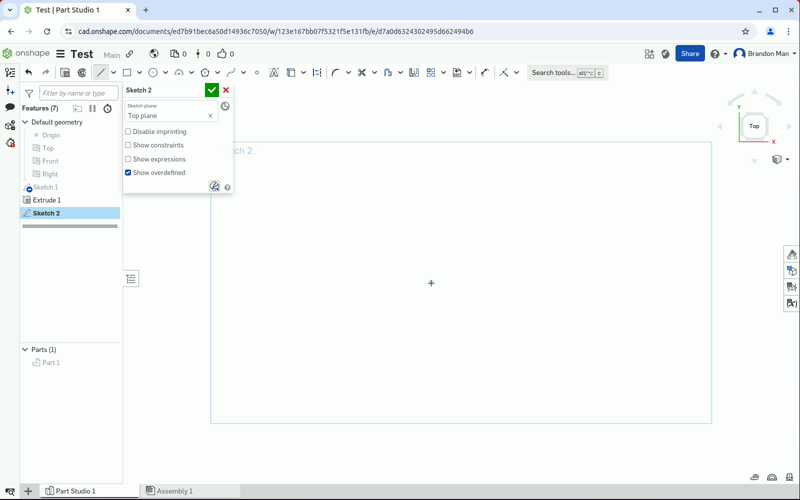
key_down(shift)
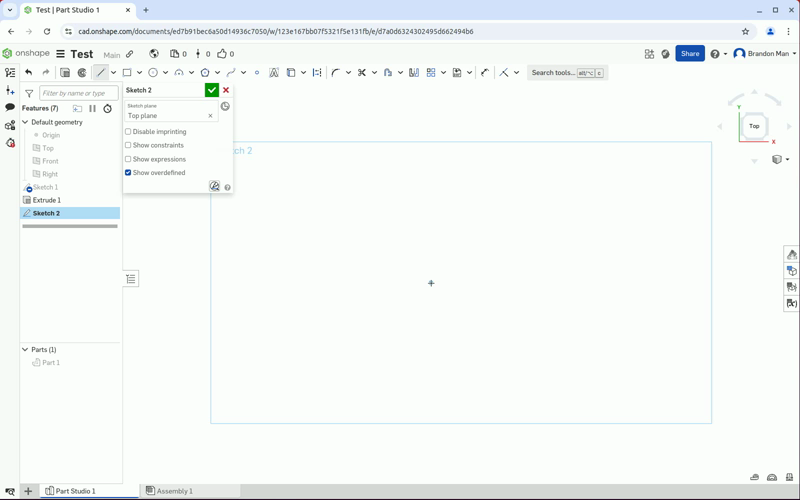
mouse_move(461, 282)
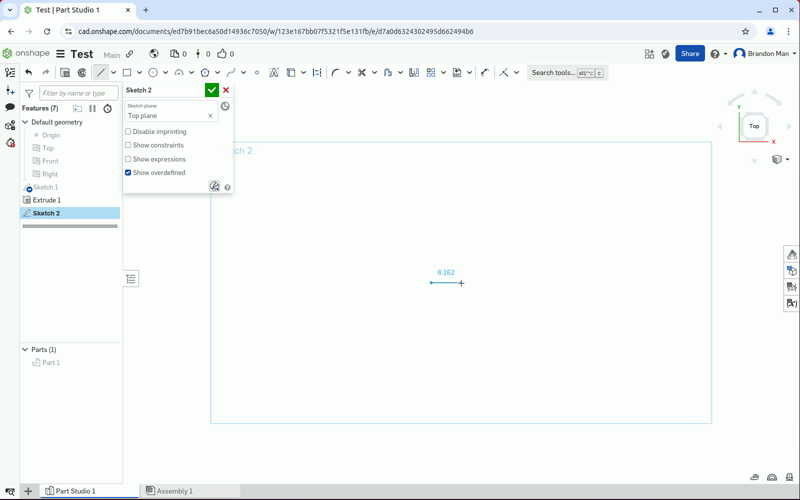
mouse_move(446, 308)
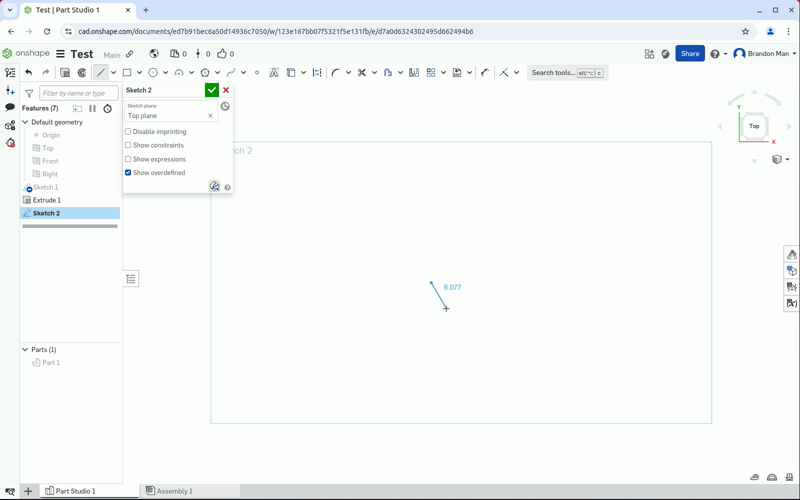
click(446, 308)
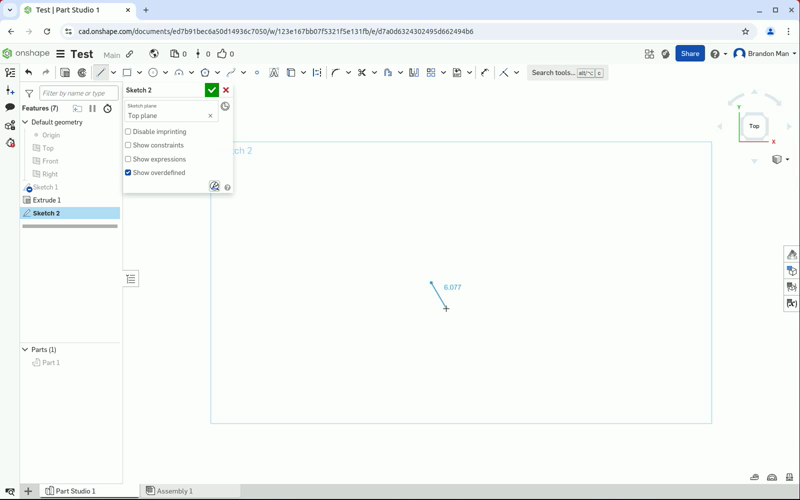
key_up(shift)
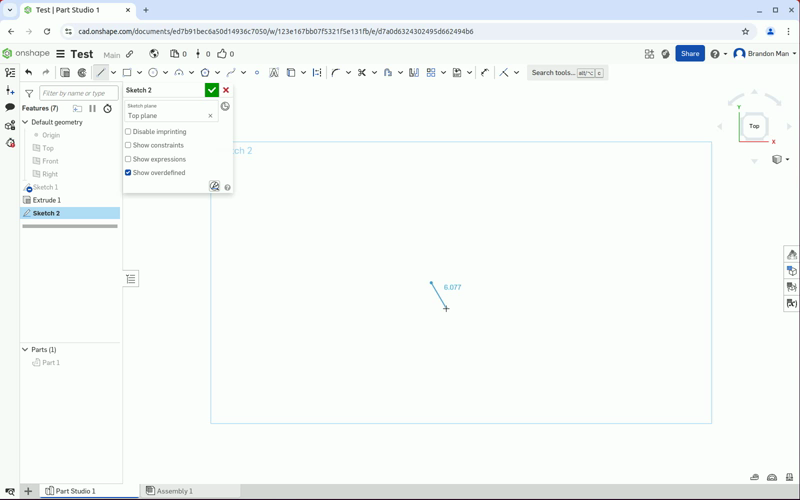
key_down(shift)
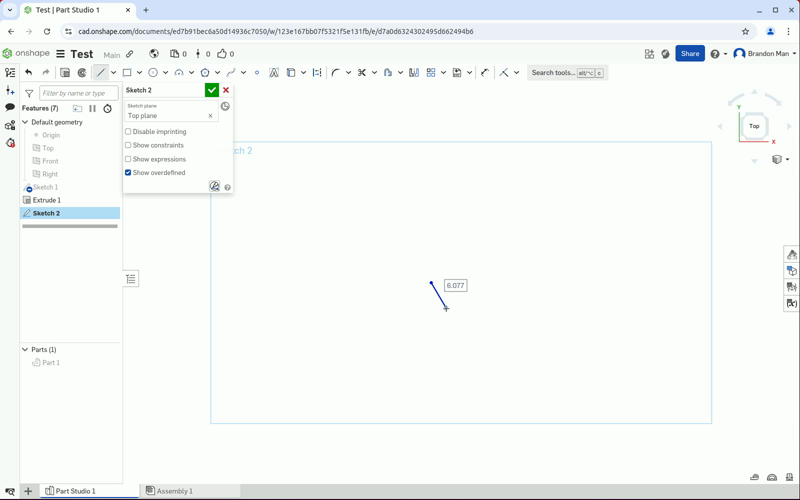
mouse_move(476, 308)
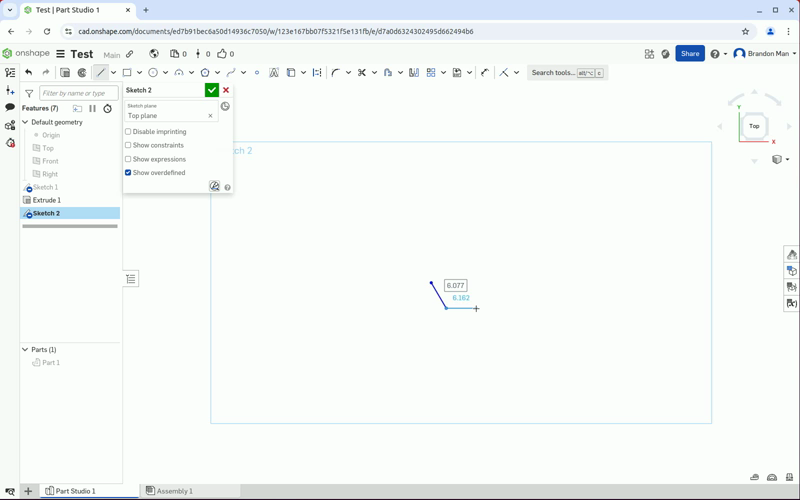
mouse_move(475, 308)
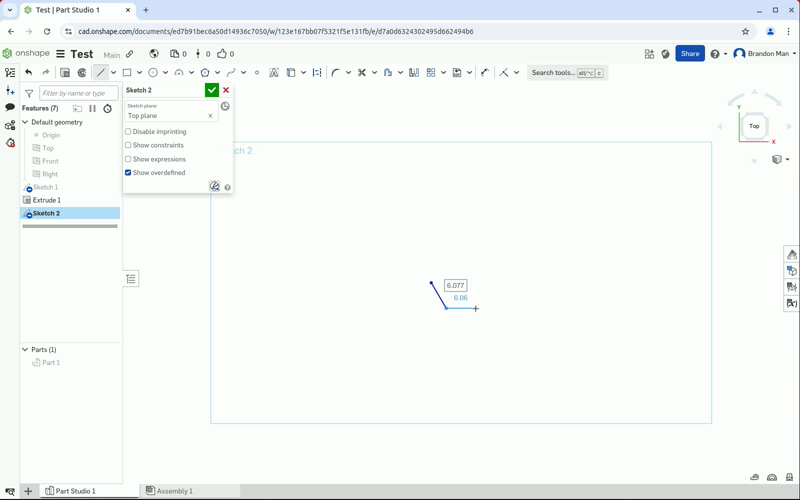
click(475, 308)
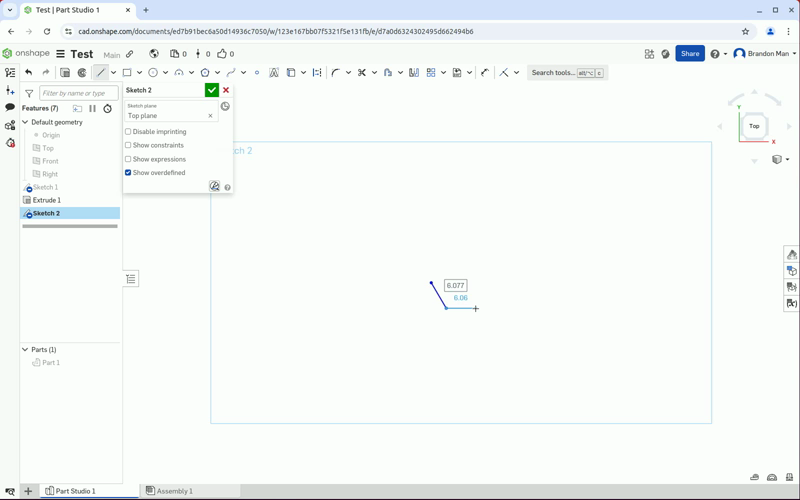
key_up(shift)
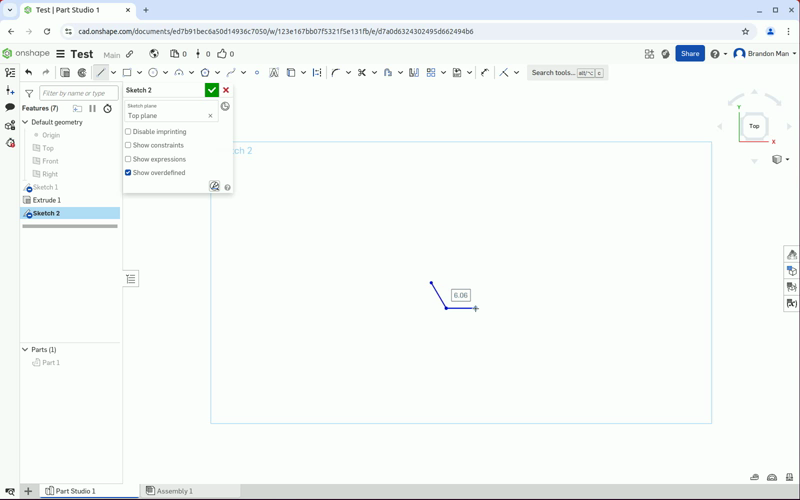
key_down(shift)
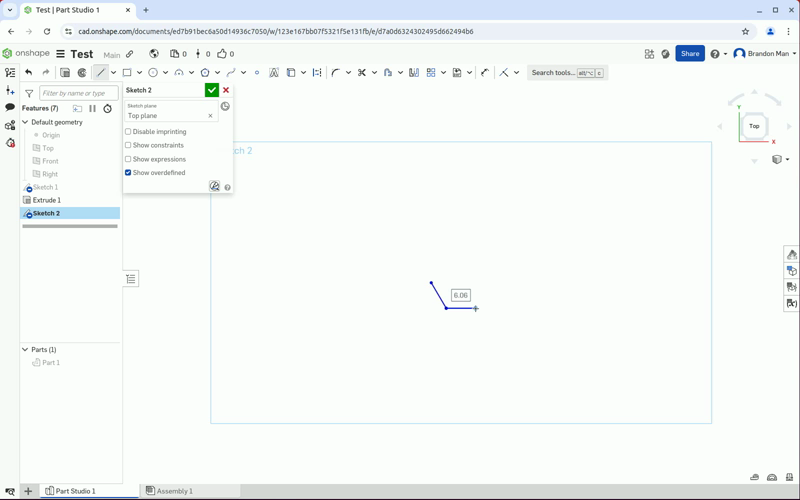
mouse_move(505, 308)
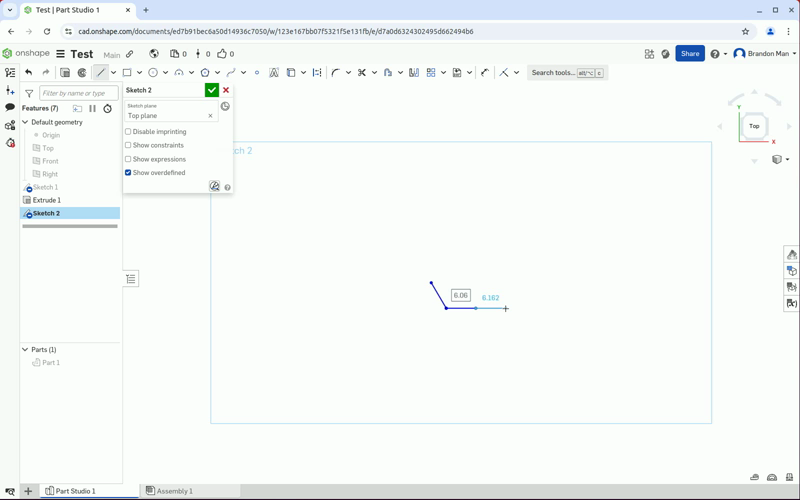
mouse_move(490, 282)
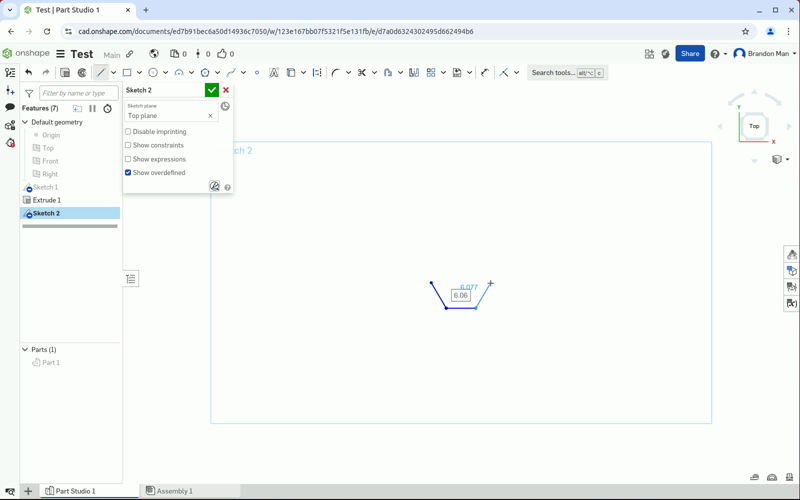
click(490, 282)
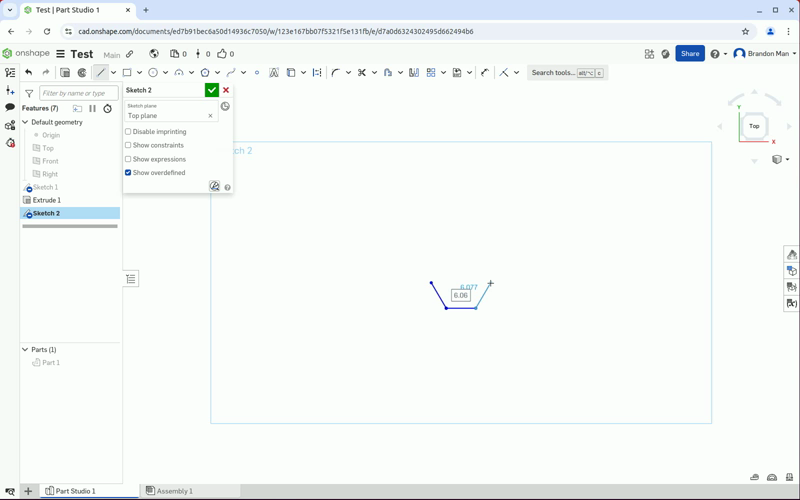
key_up(shift)
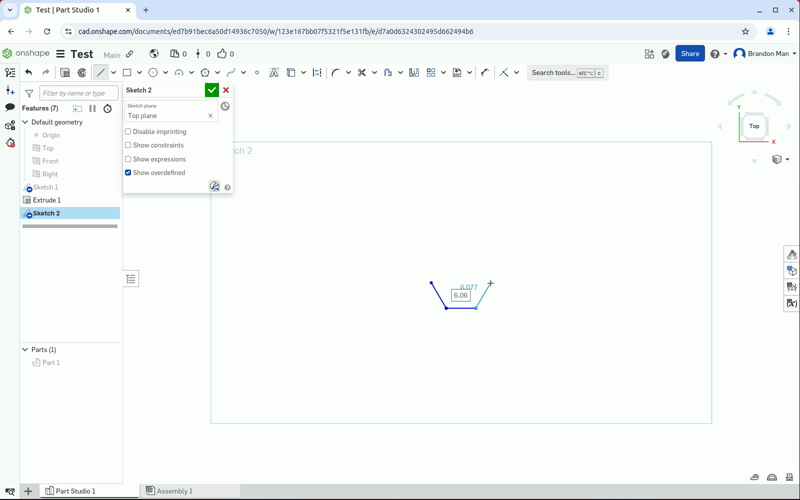
key_down(shift)
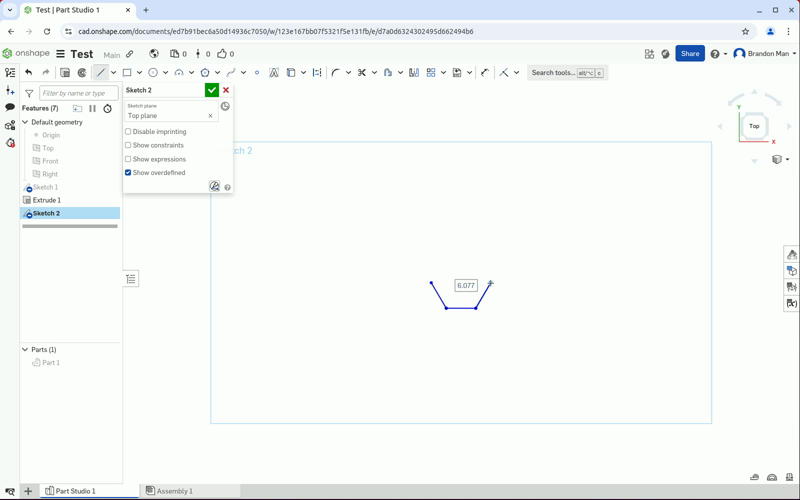
mouse_move(520, 282)
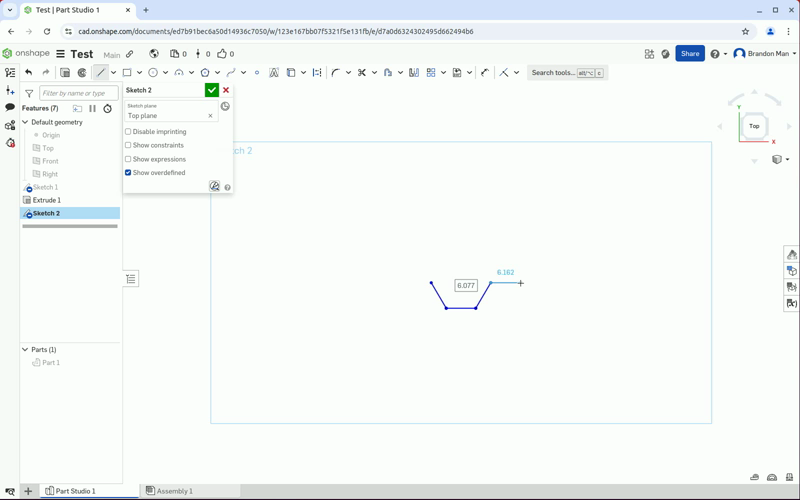
mouse_move(475, 257)
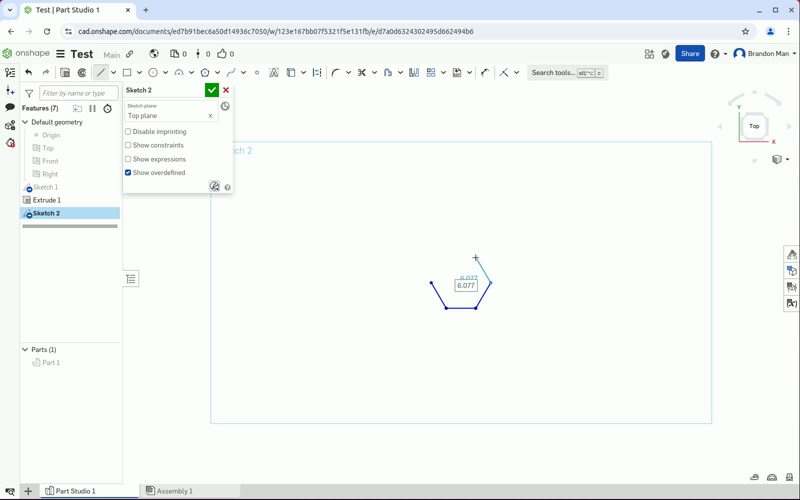
click(475, 257)
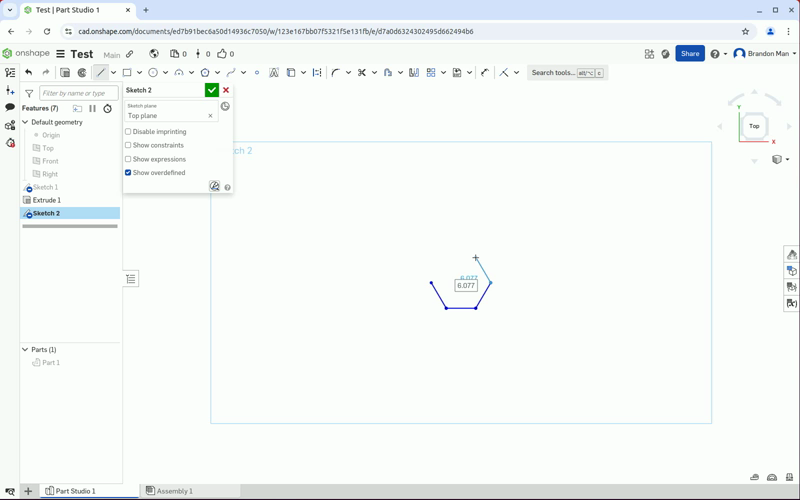
key_up(shift)
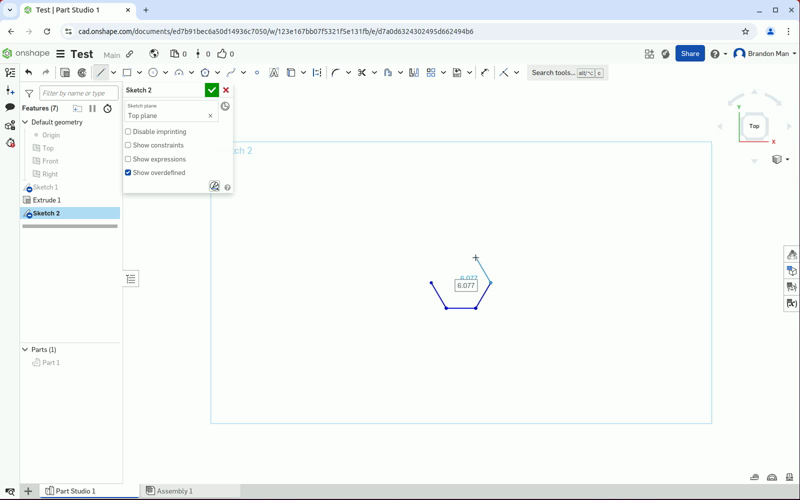
key_down(shift)
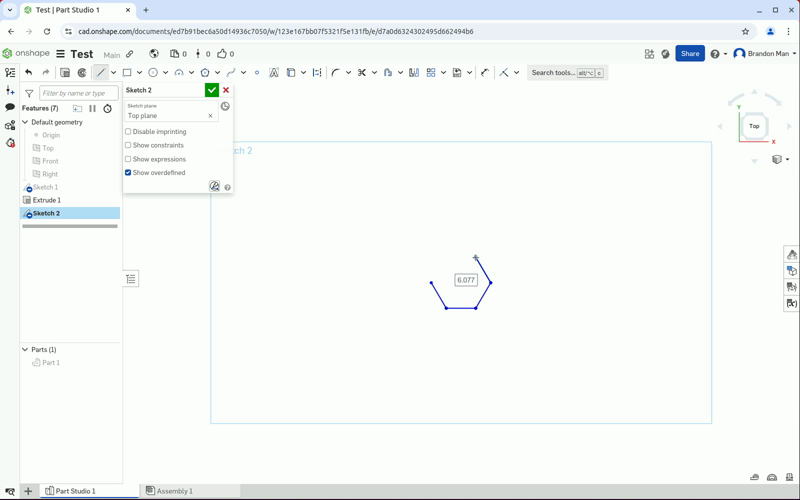
mouse_move(505, 257)
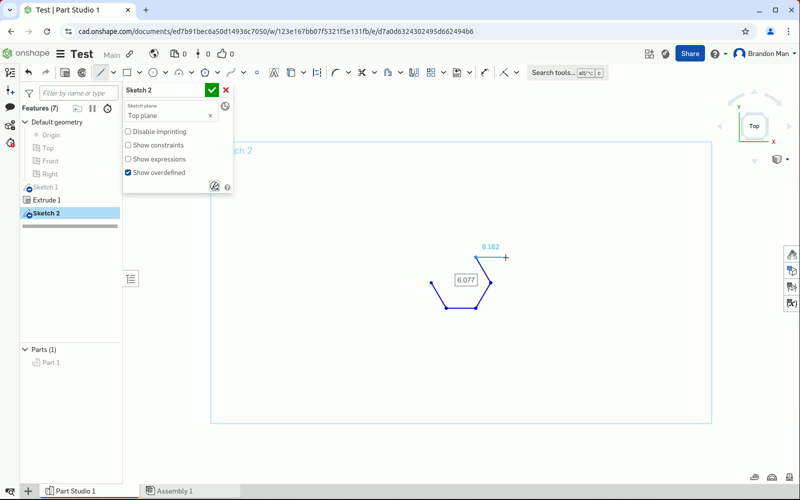
mouse_move(446, 257)
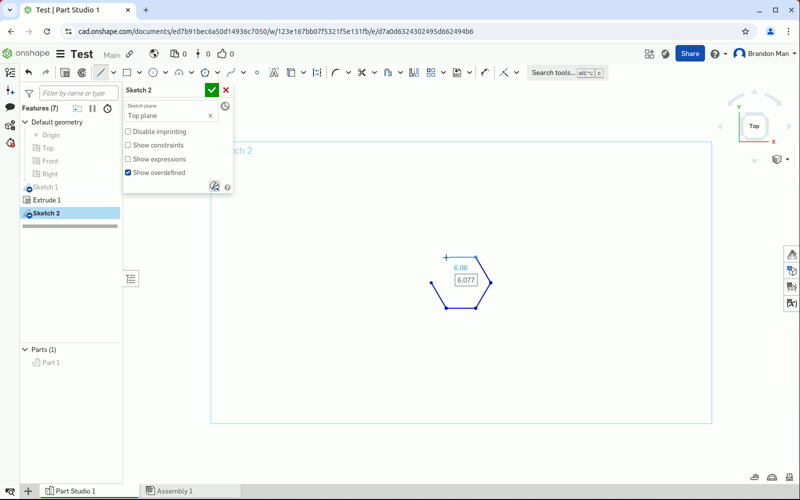
click(446, 257)
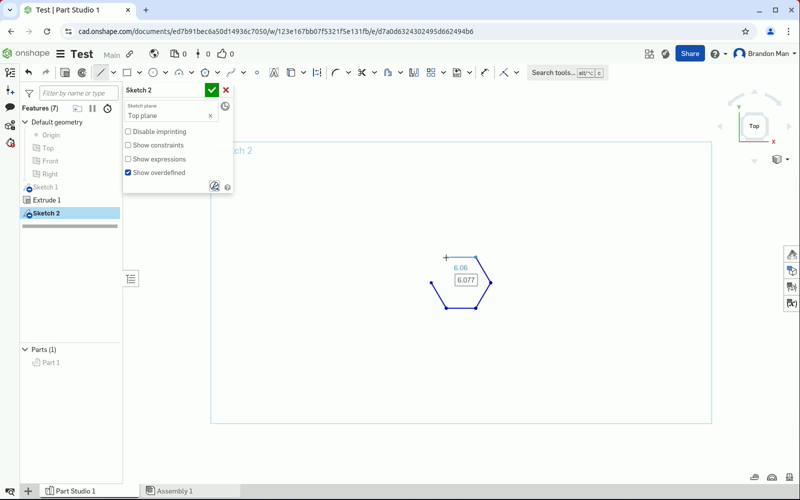
key_up(shift)
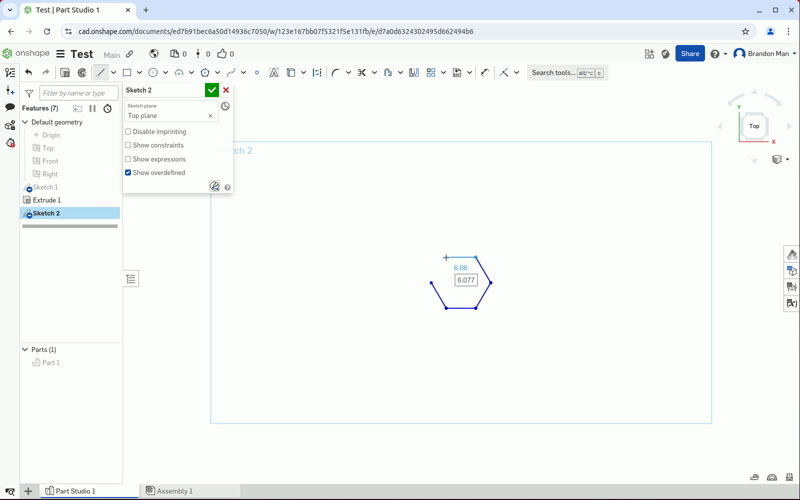
mouse_move(476, 257)
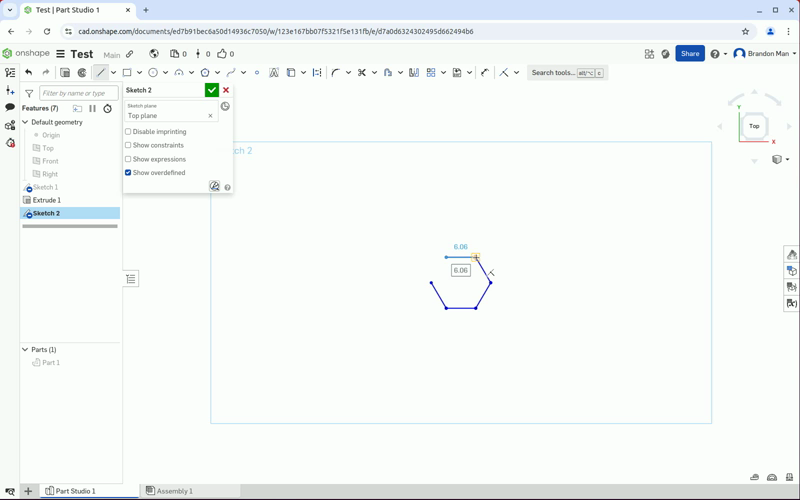
key_down(shift)
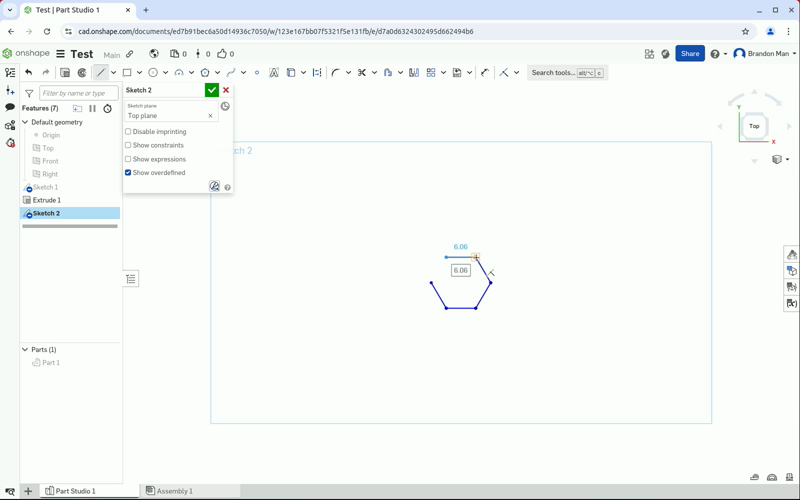
mouse_move(431, 282)
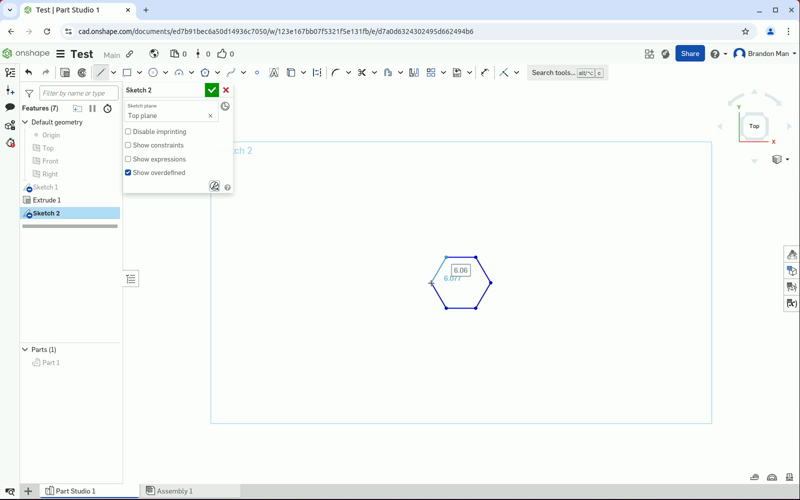
key_up(shift)
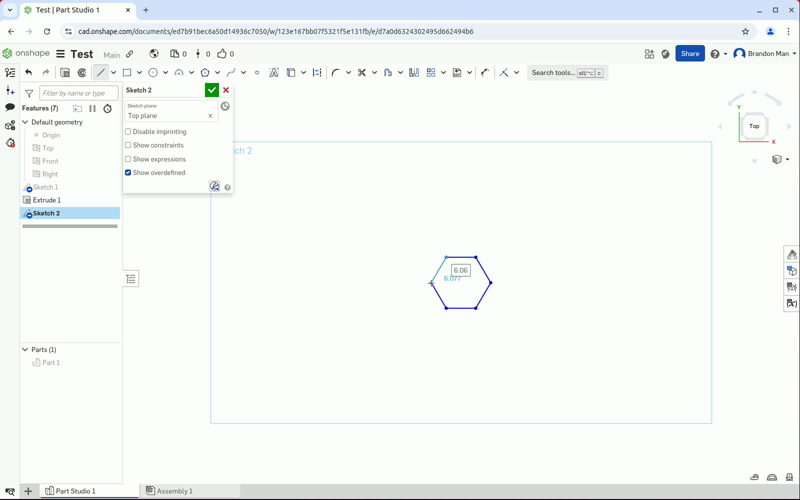
click(431, 282)
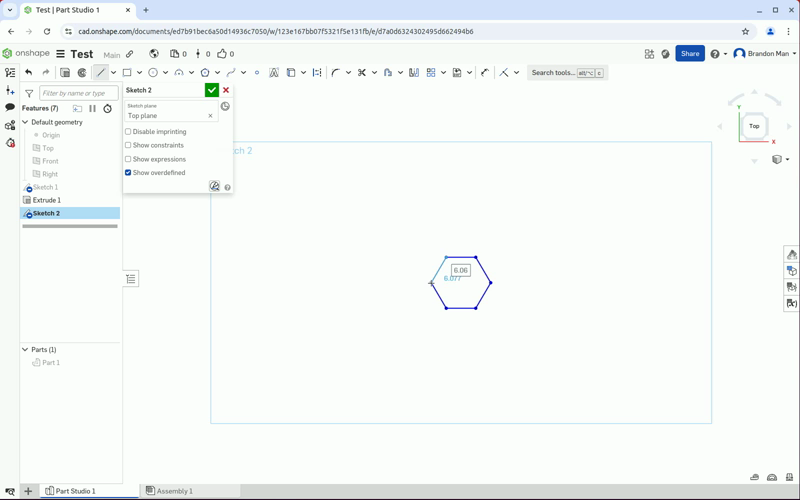
key(esc)
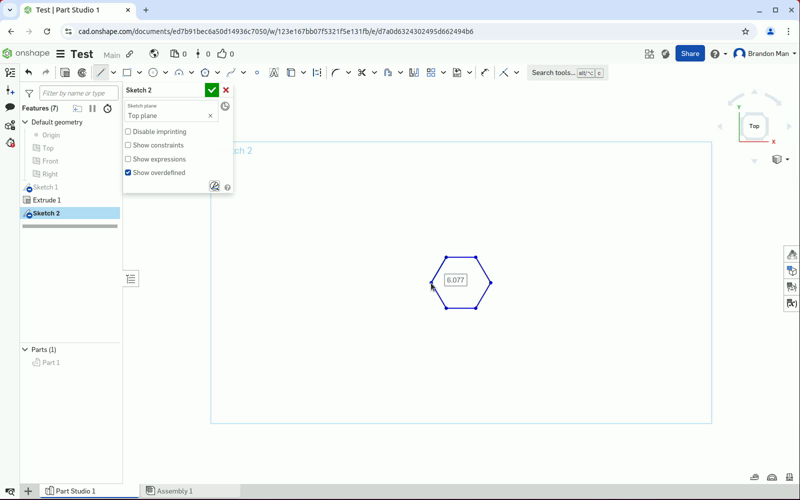
key(c)
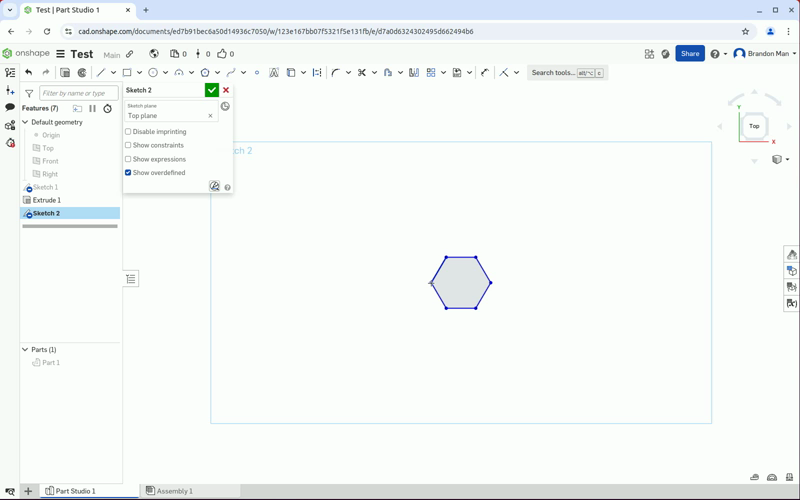
key_down(shift)
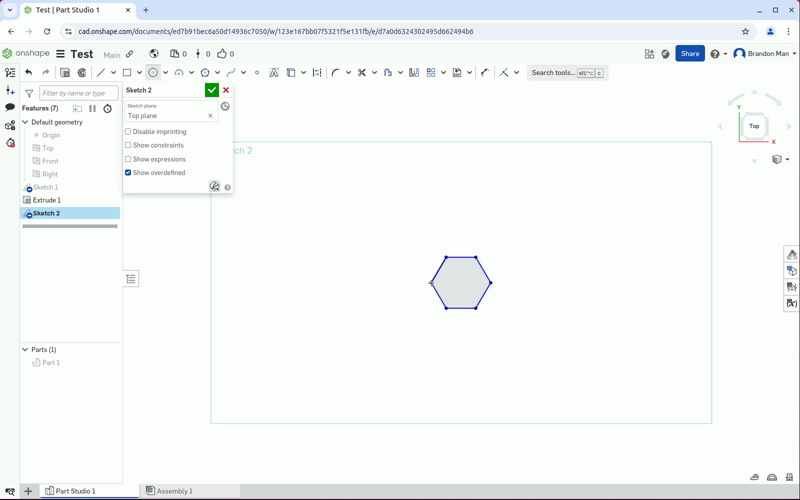
mouse_move(461, 282)
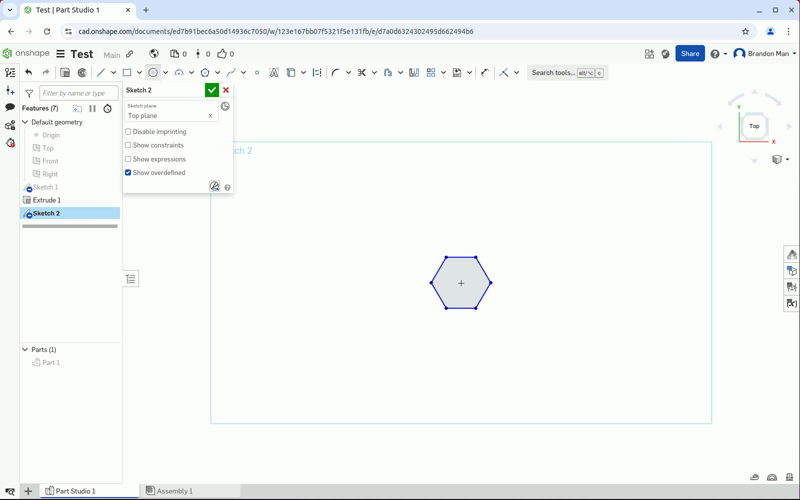
click(461, 282)
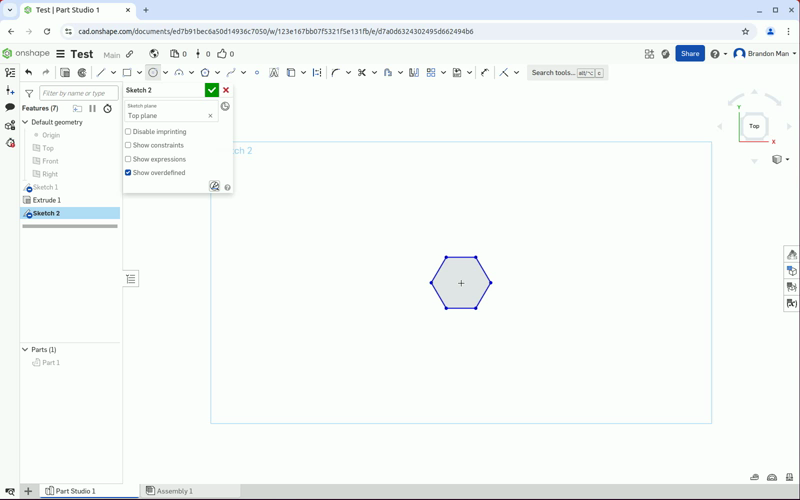
key_up(shift)
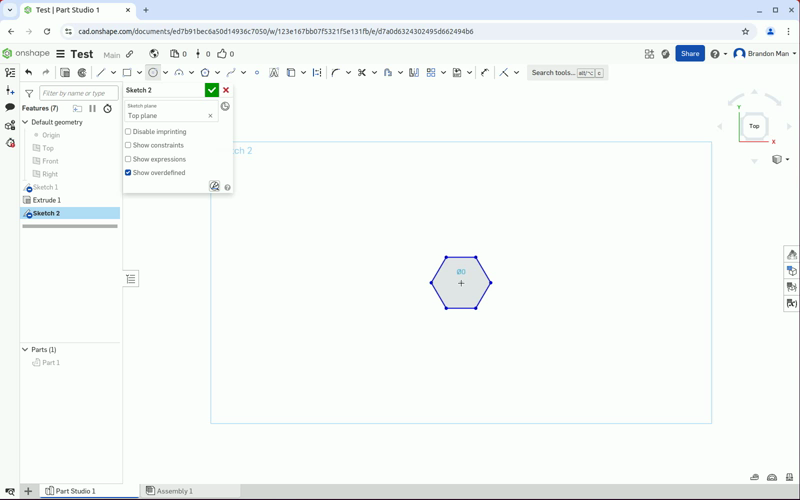
mouse_move(478, 282)
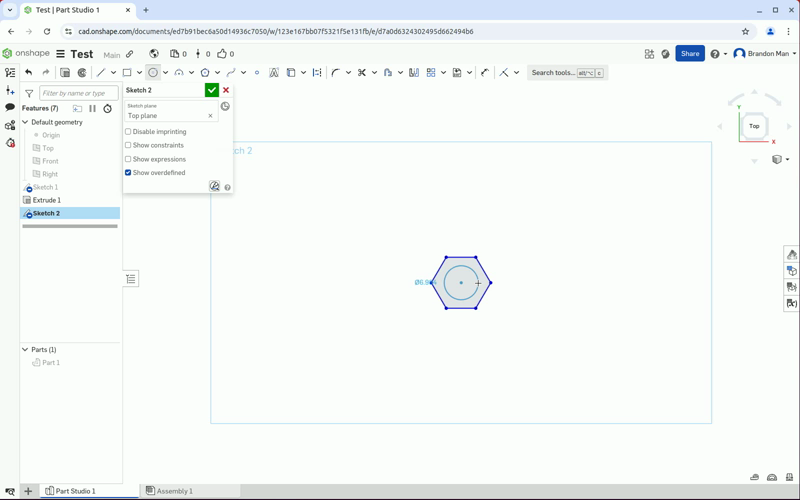
click(478, 282)
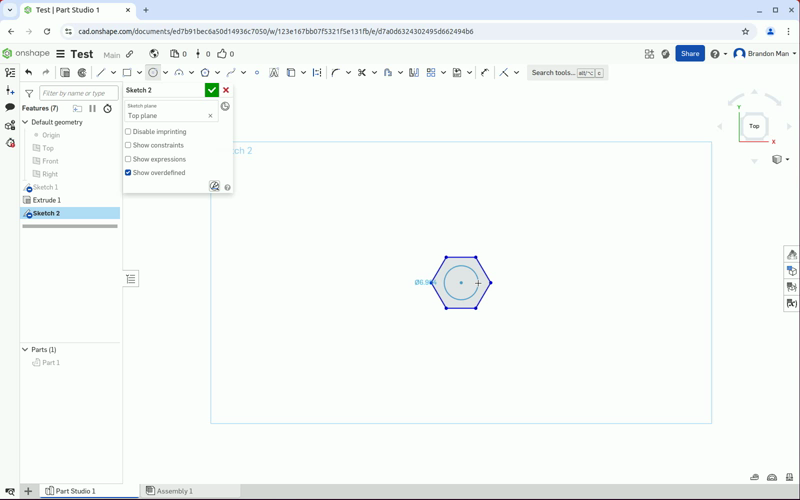
key(esc)
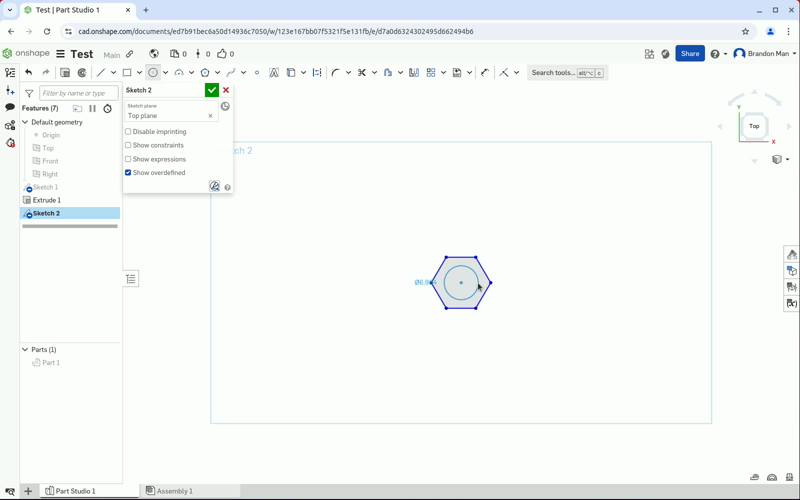
mouse_move(469, 261)
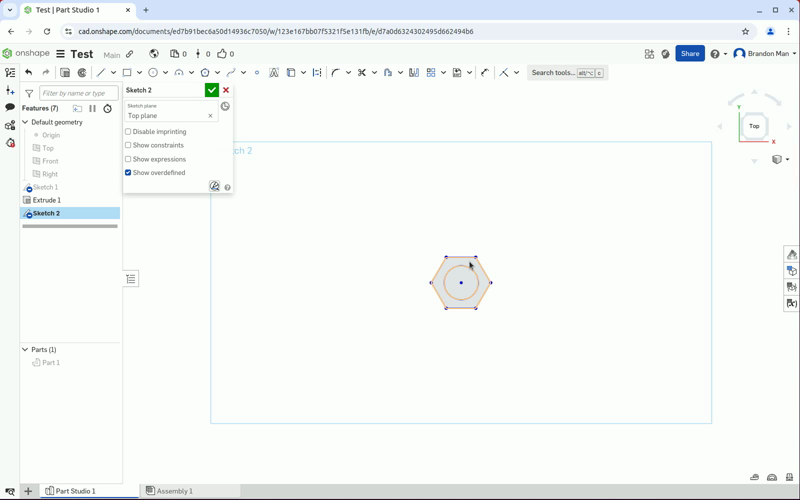
scroll(6)
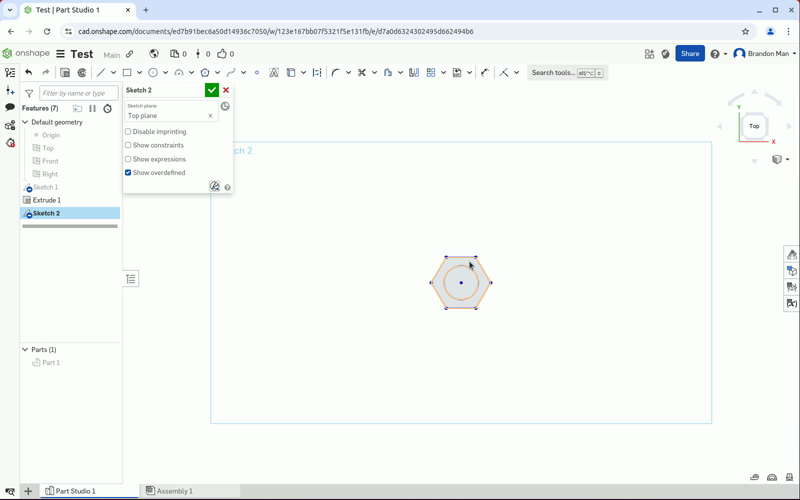
scroll(6)
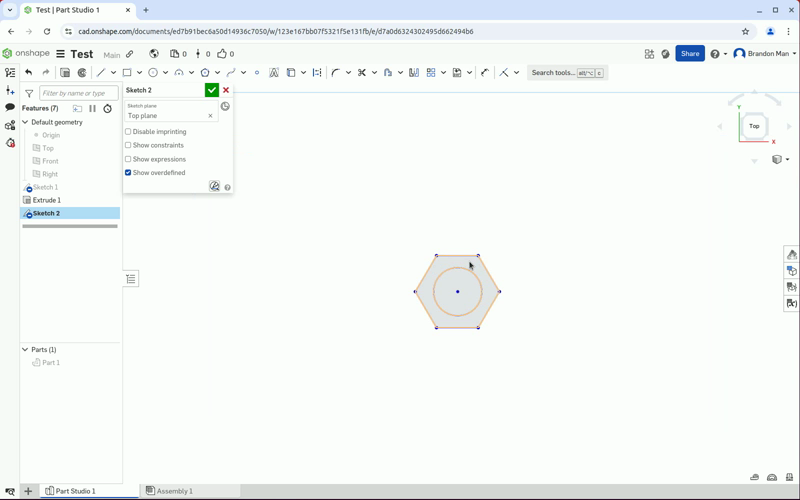
scroll(6)
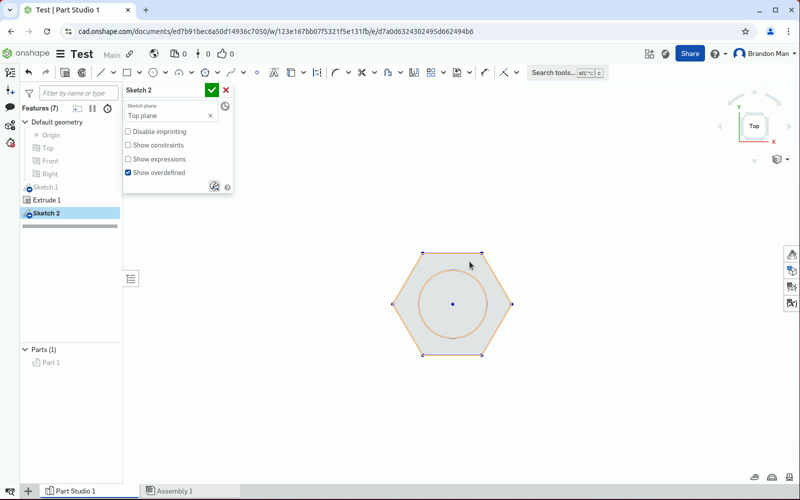
scroll(6)
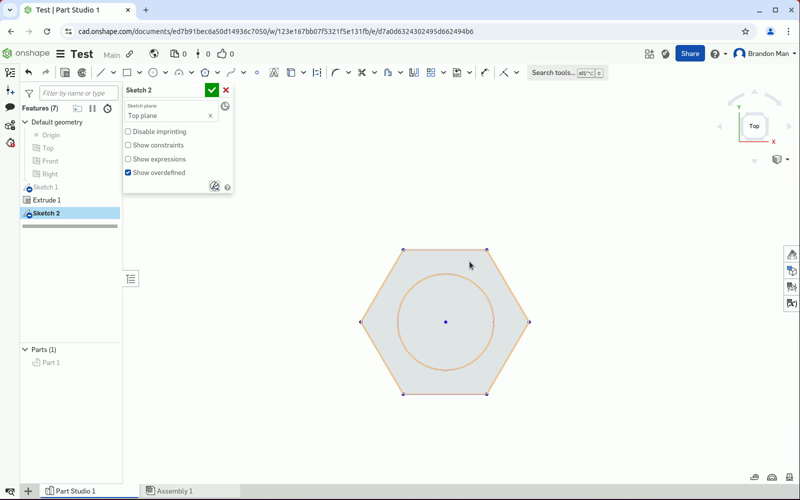
scroll(6)
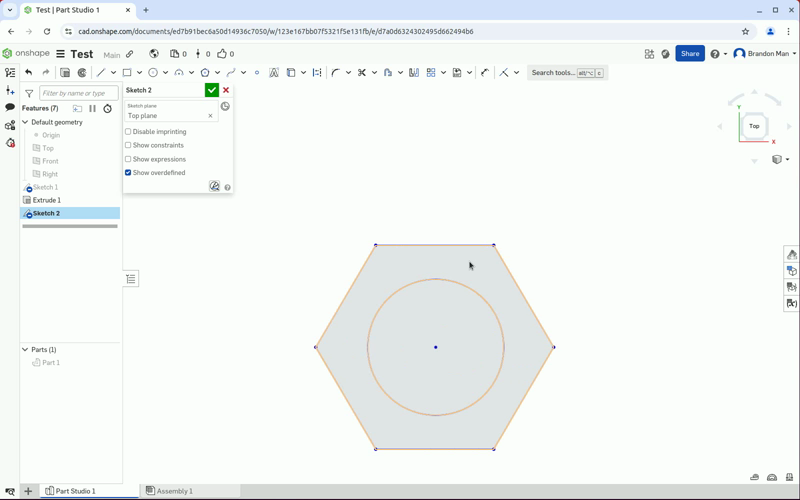
scroll(6)
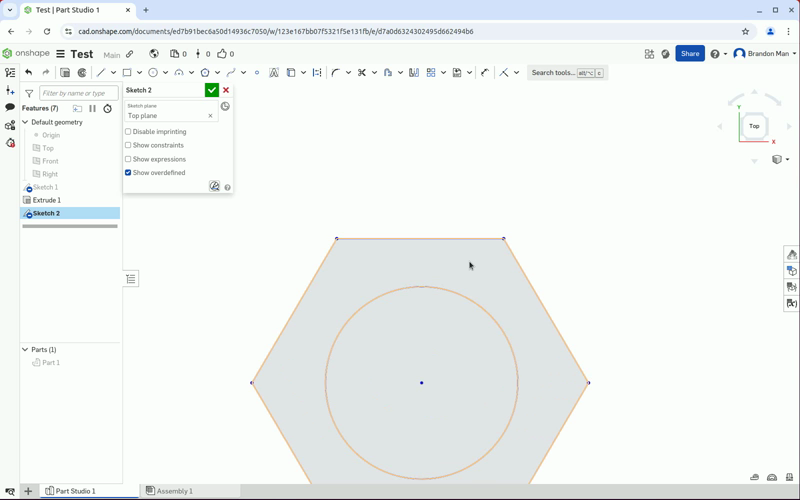
scroll(6)
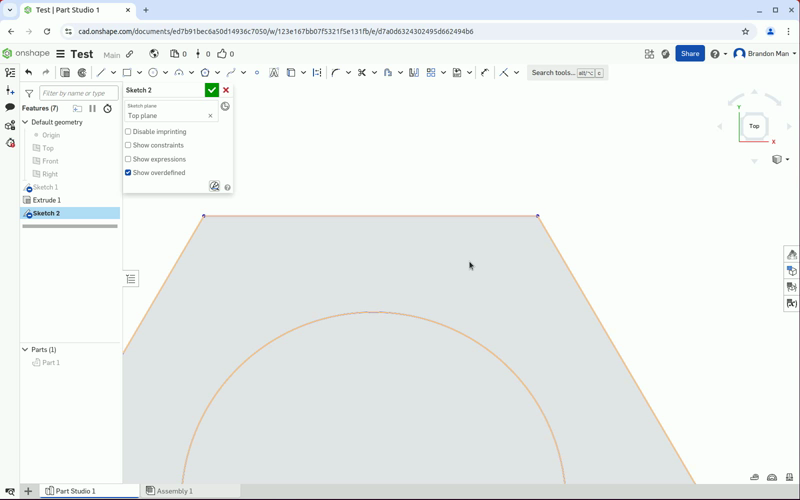
click(469, 261)
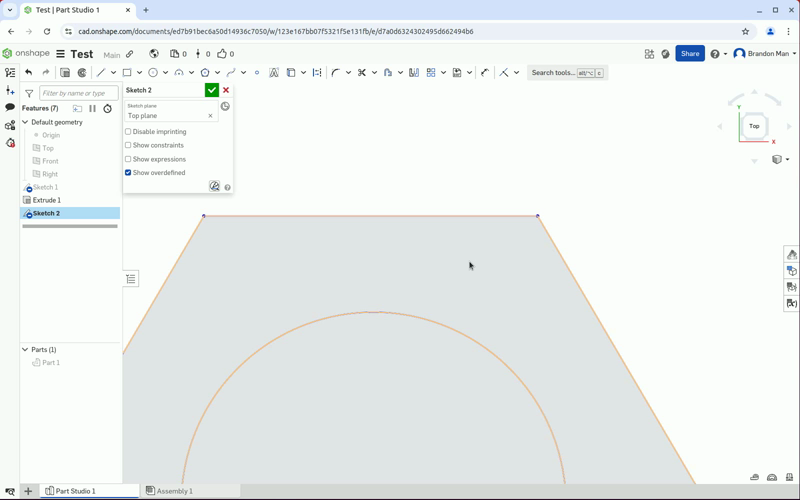
scroll(-6)
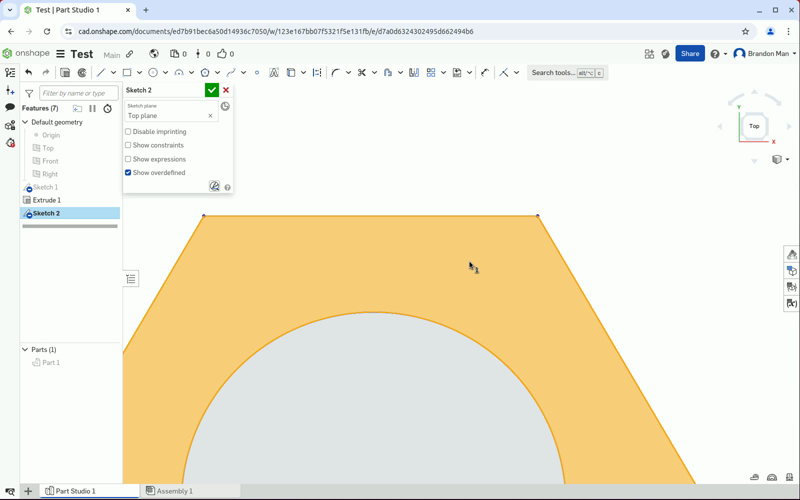
scroll(-6)
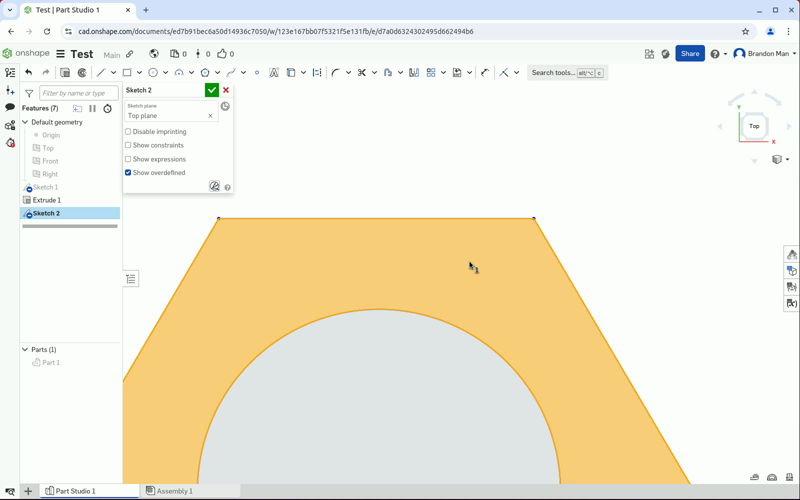
scroll(-6)
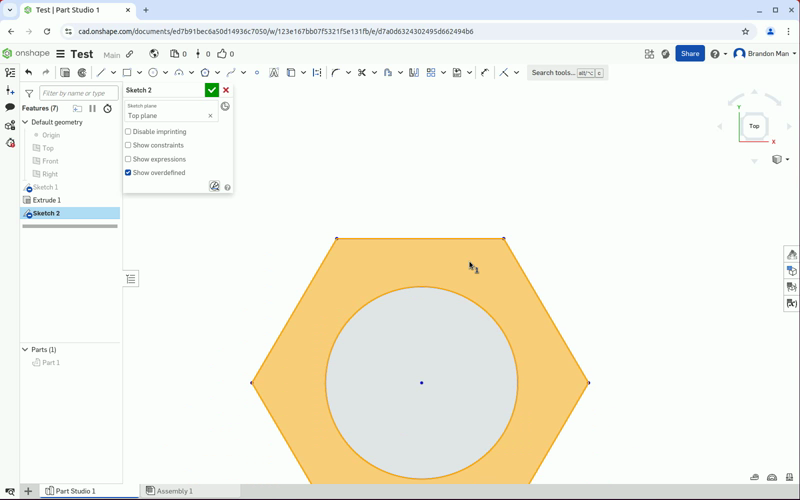
scroll(-6)
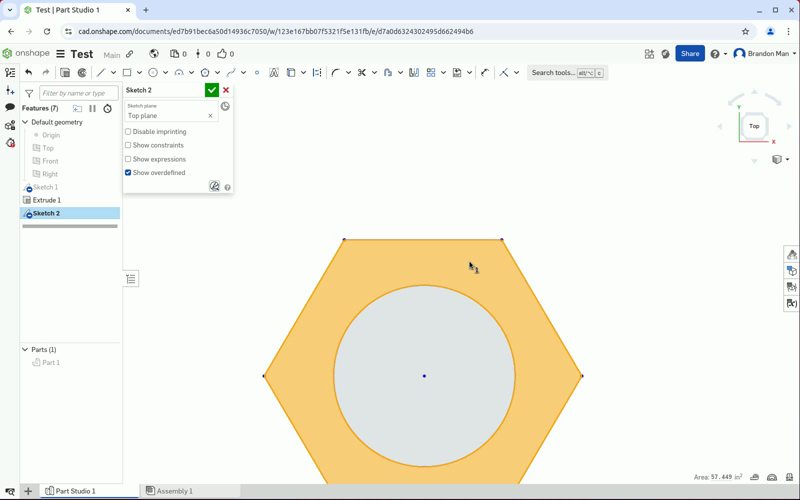
scroll(-6)
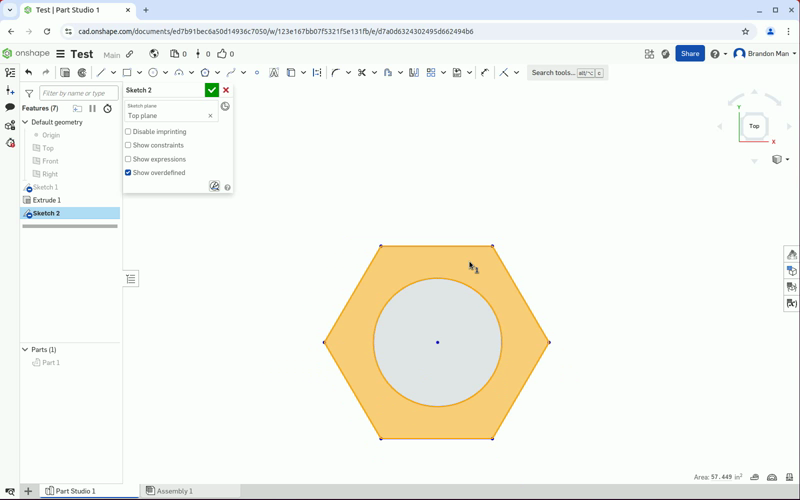
scroll(-6)
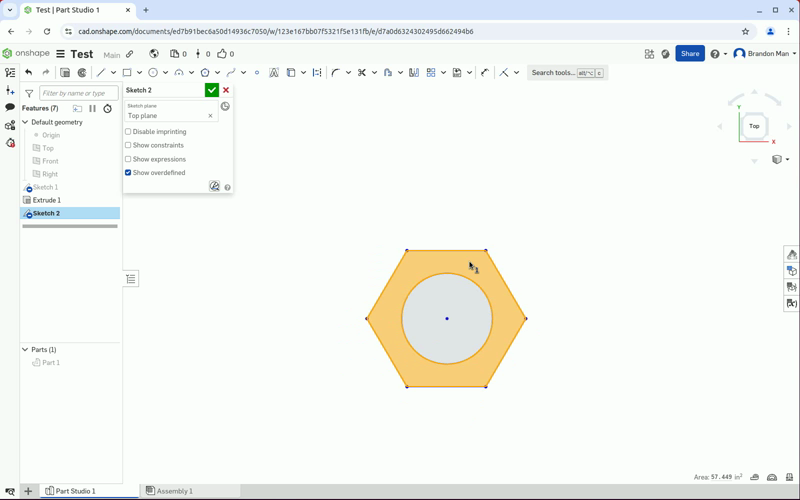
scroll(-6)
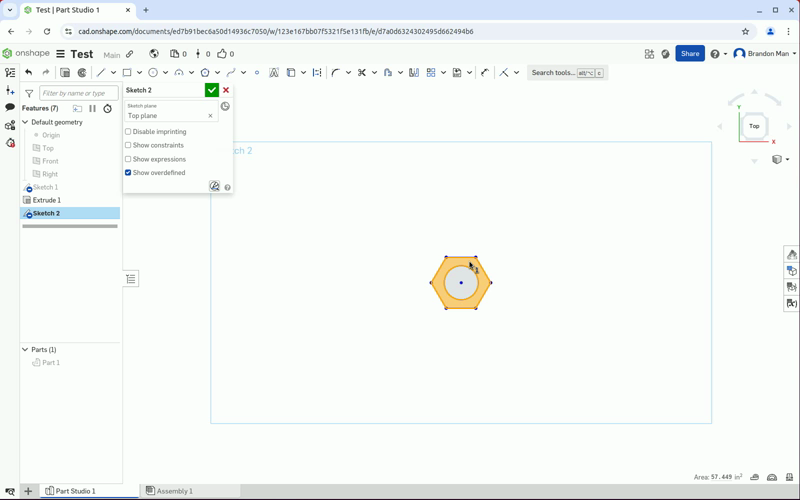
mouse_move(73, 352)
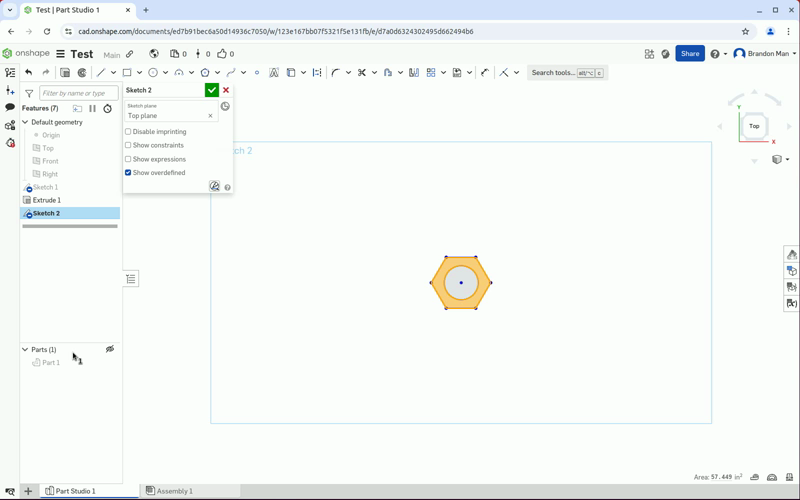
key(shift+y)
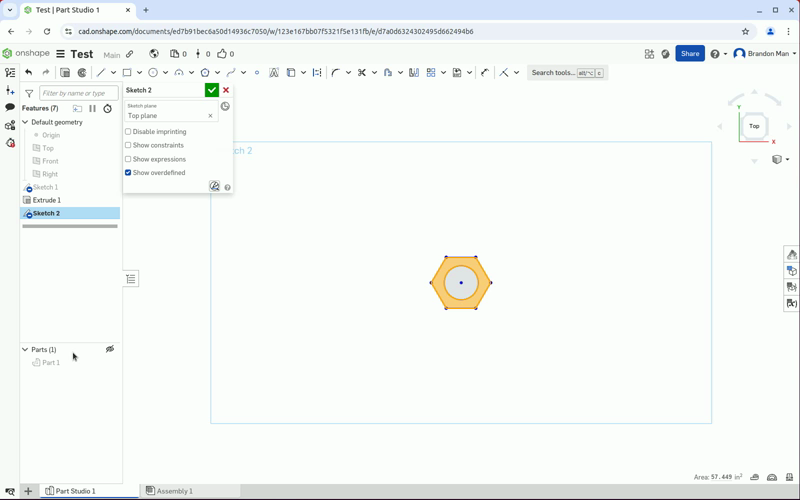
key(shift+e)
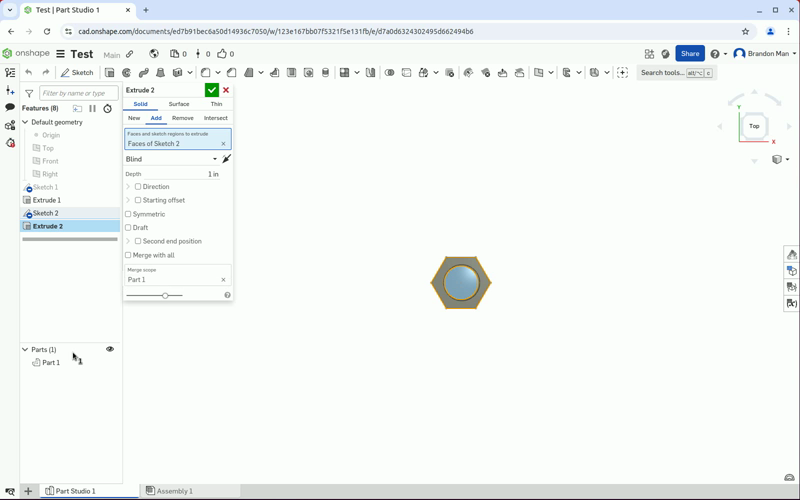
mouse_move(143, 106)
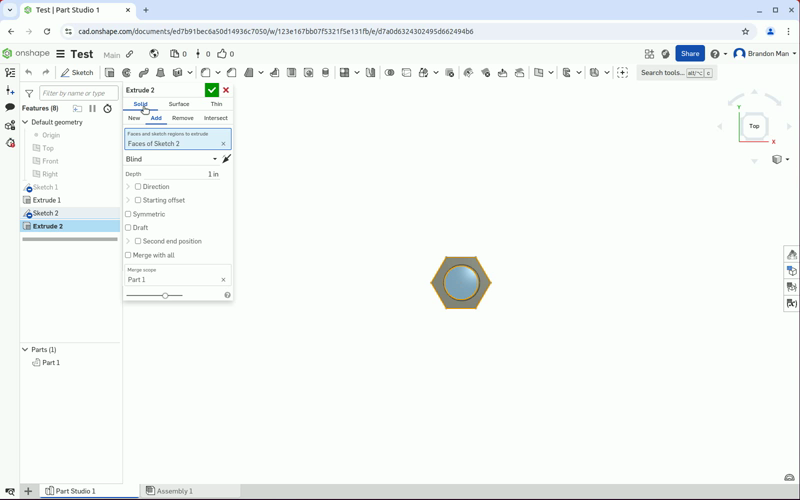
click(143, 106)
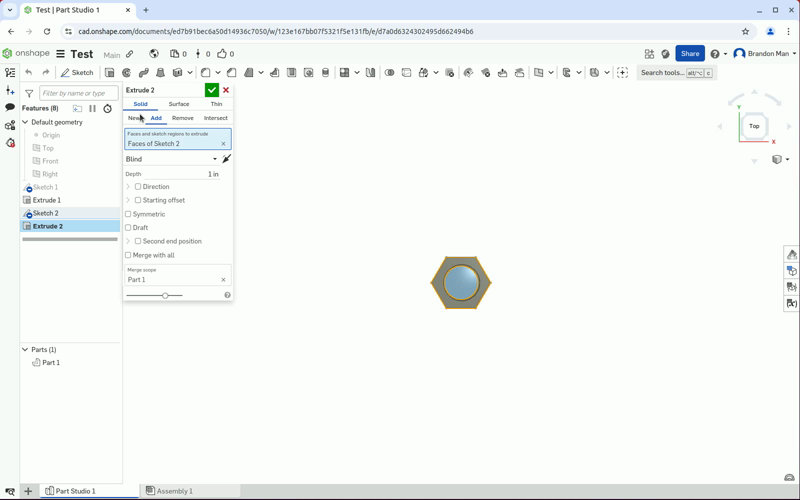
mouse_move(137, 120)
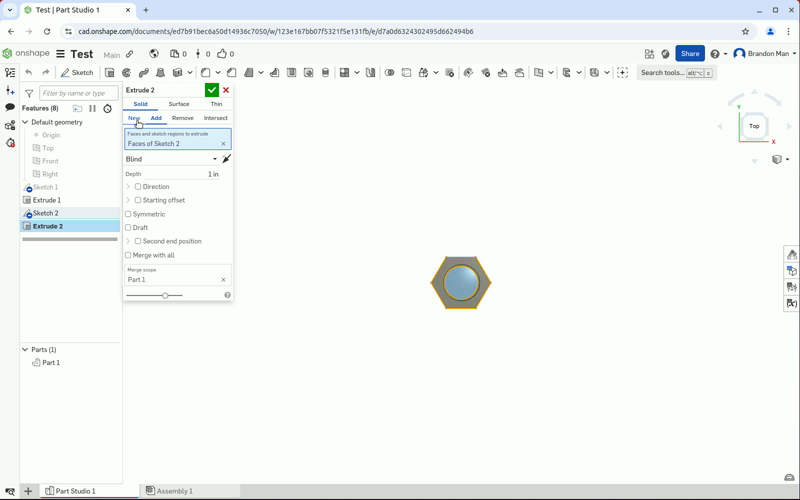
click(137, 120)
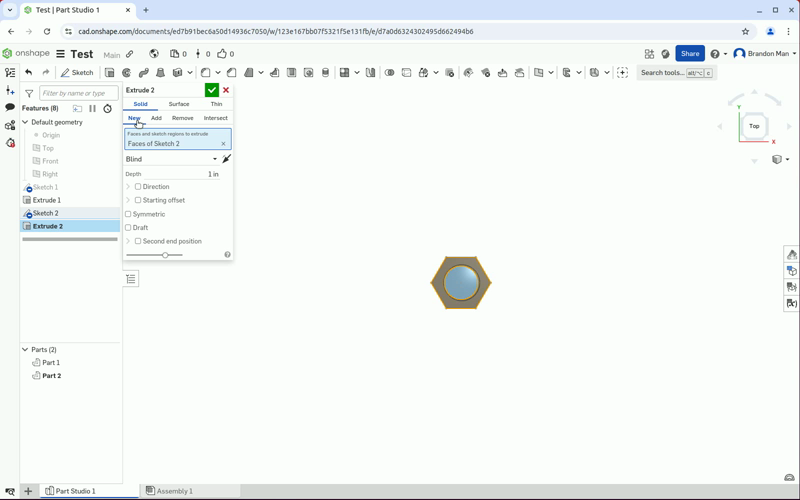
key(tab, 4)
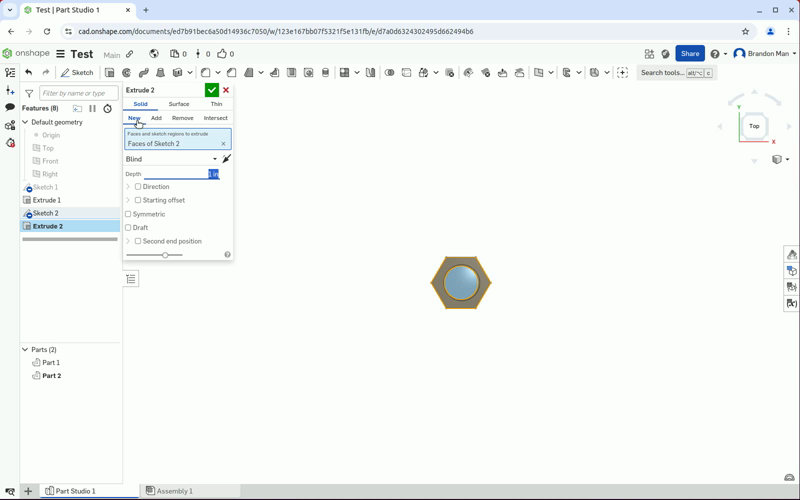
text(11.554)
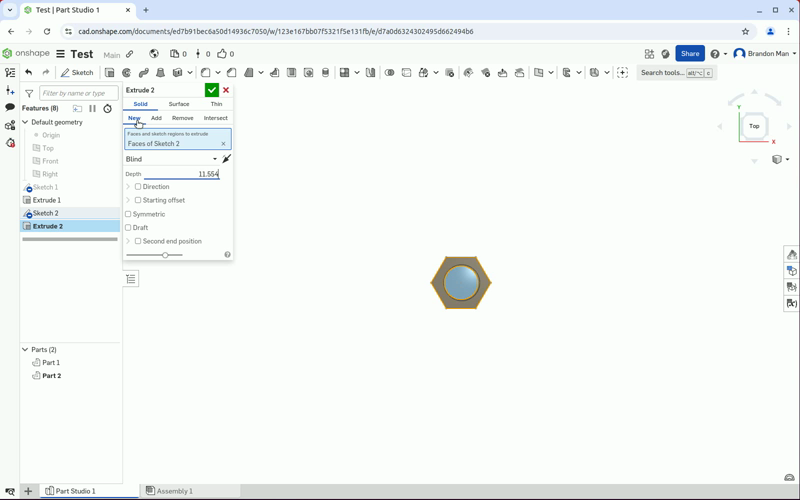
key(enter)
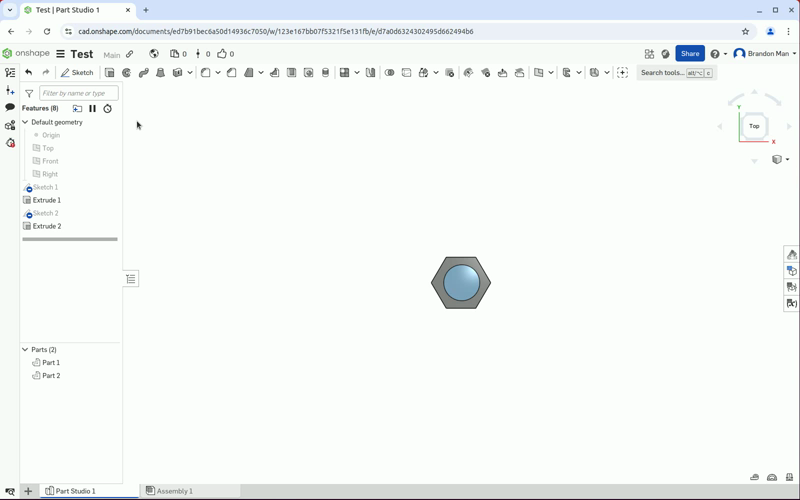
key(shift+h)
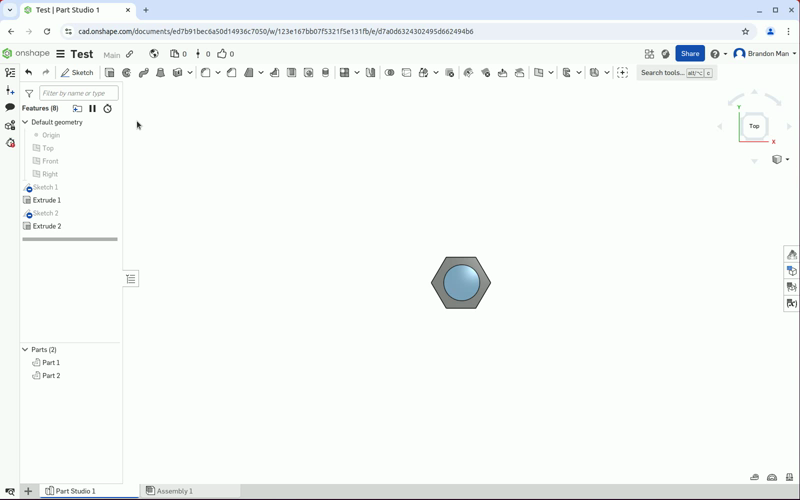
key(shift+h)
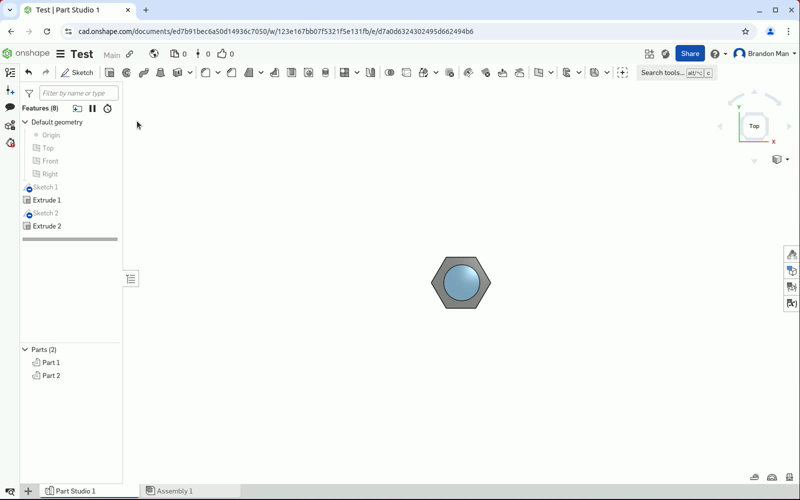
mouse_move(73, 189)
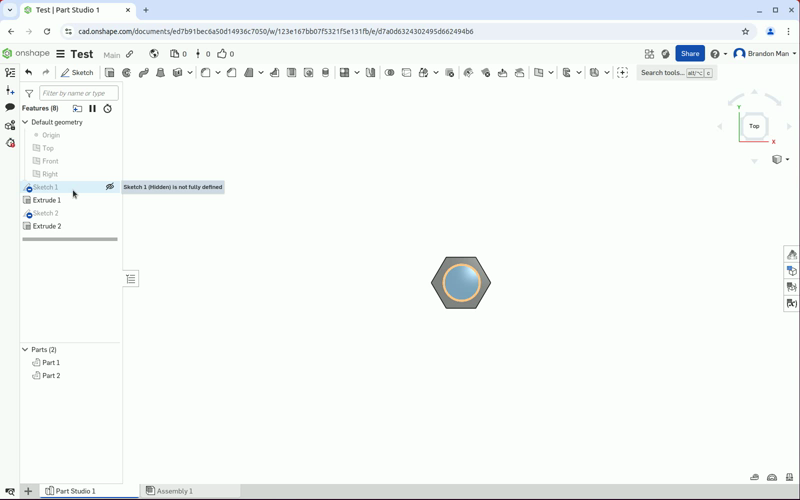
click(73, 189)
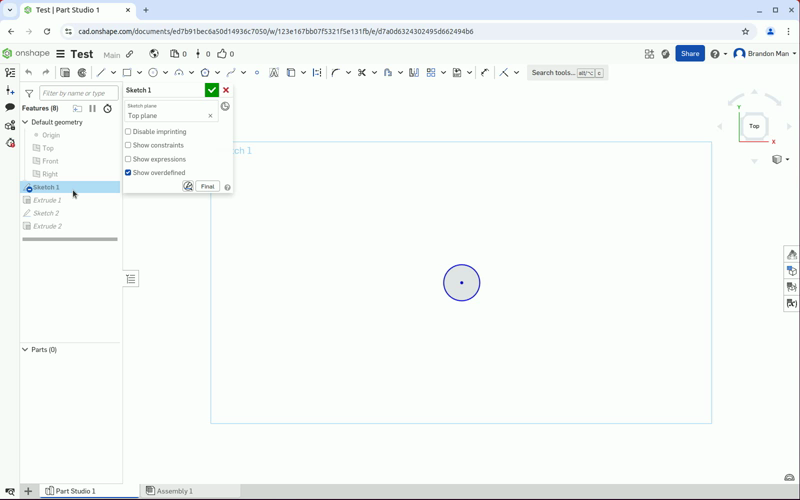
mouse_move(229, 92)
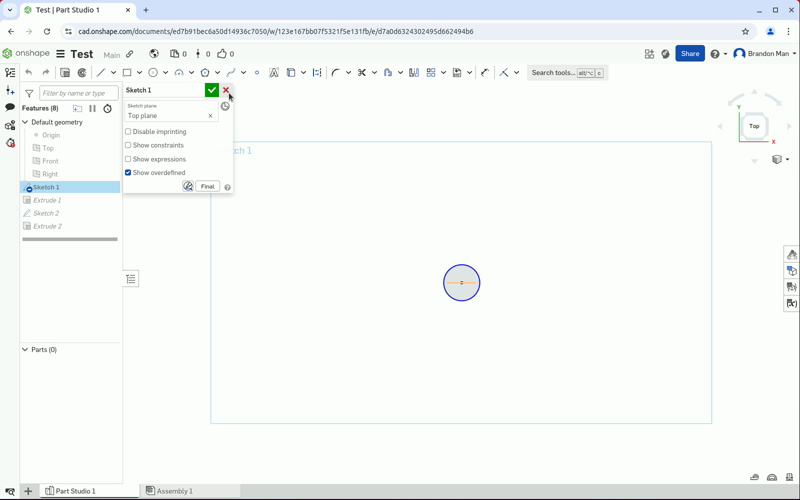
click(229, 92)
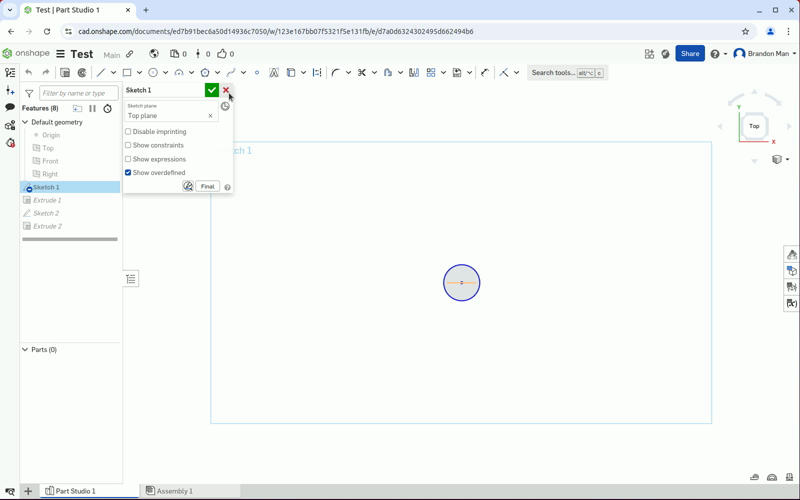
key(shift+s)
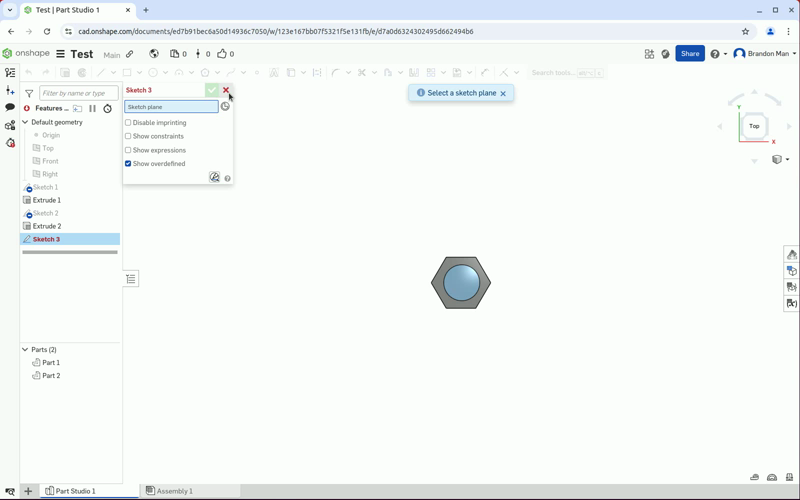
mouse_move(73, 150)
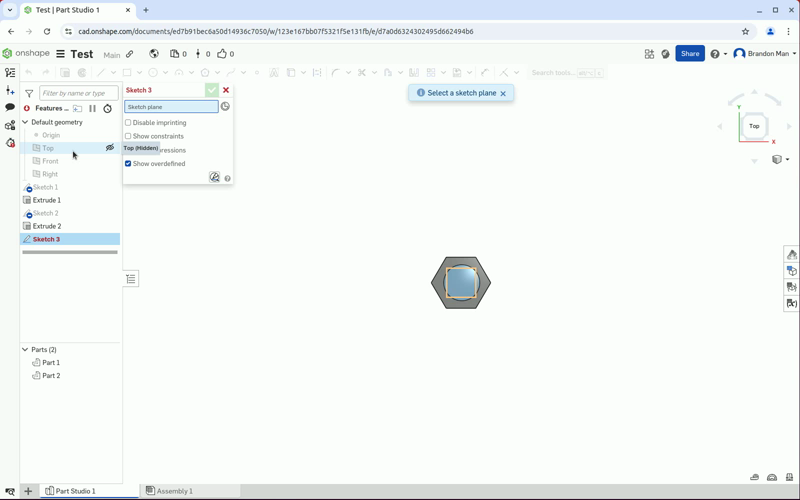
click(73, 150)
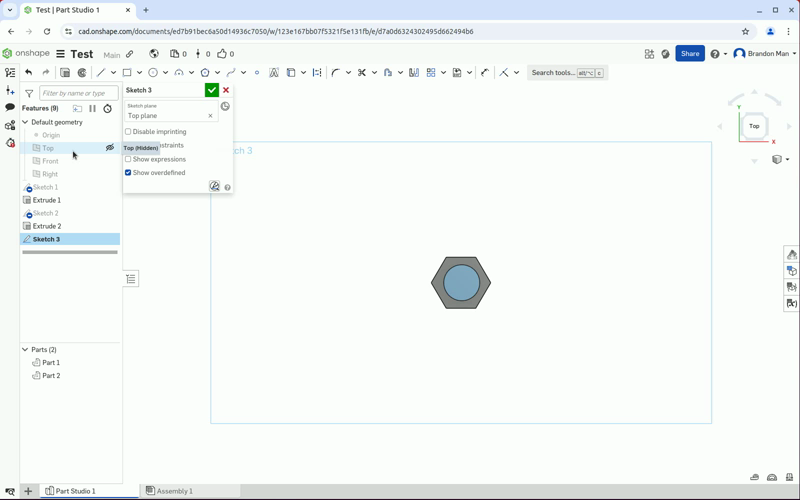
mouse_move(73, 352)
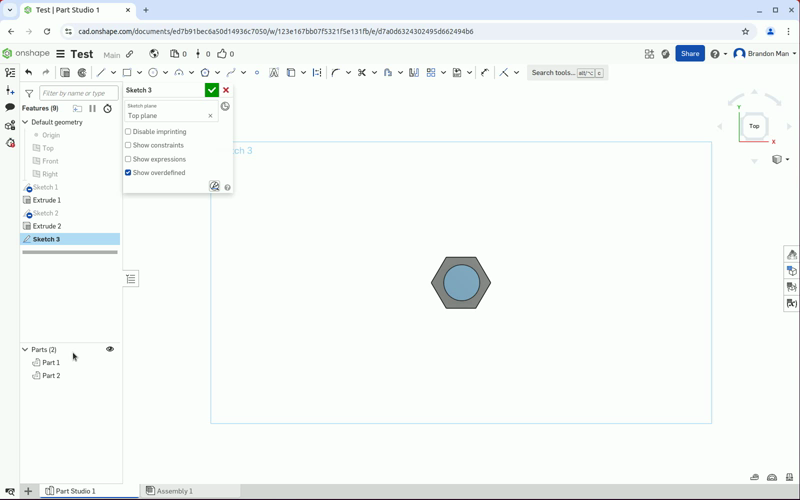
key(y)
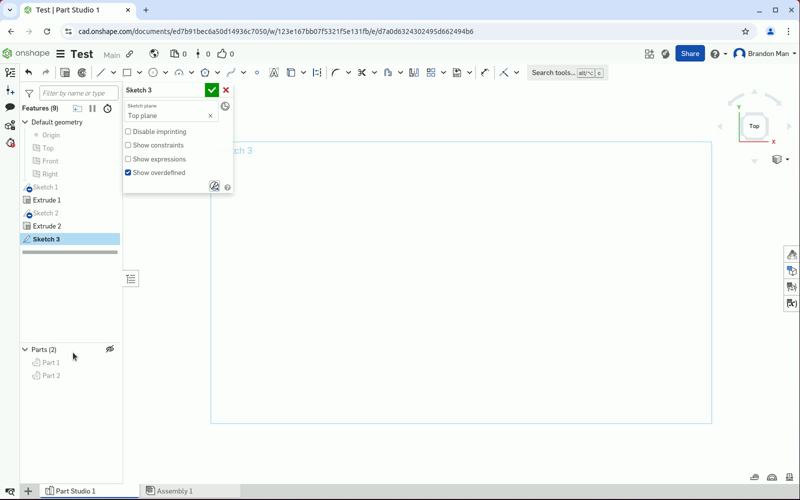
key(c)
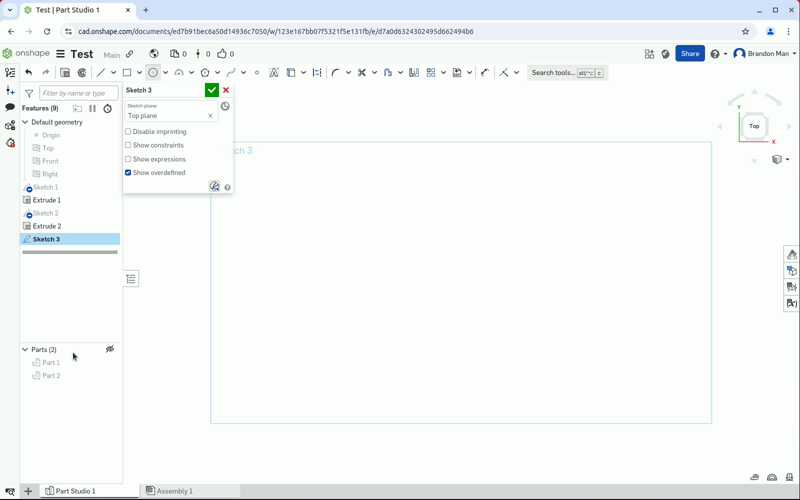
key_down(shift)
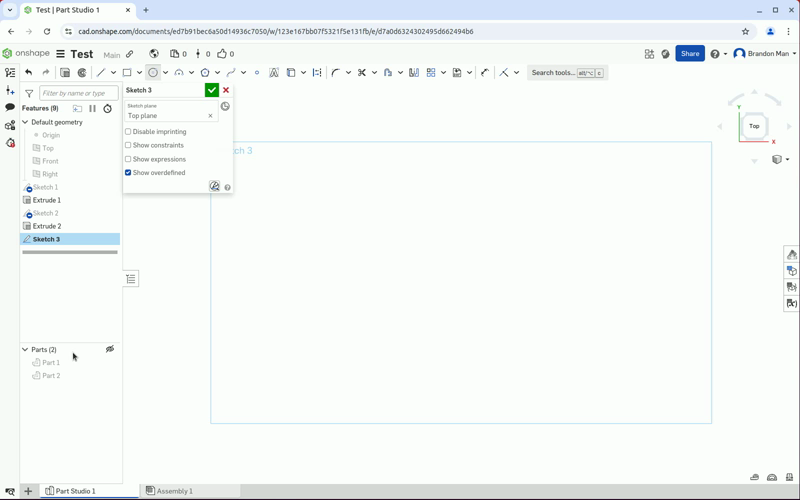
mouse_move(461, 282)
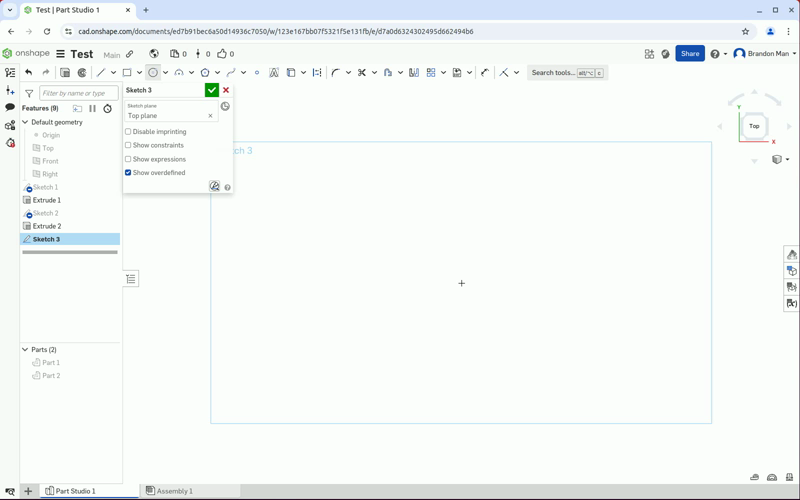
click(461, 282)
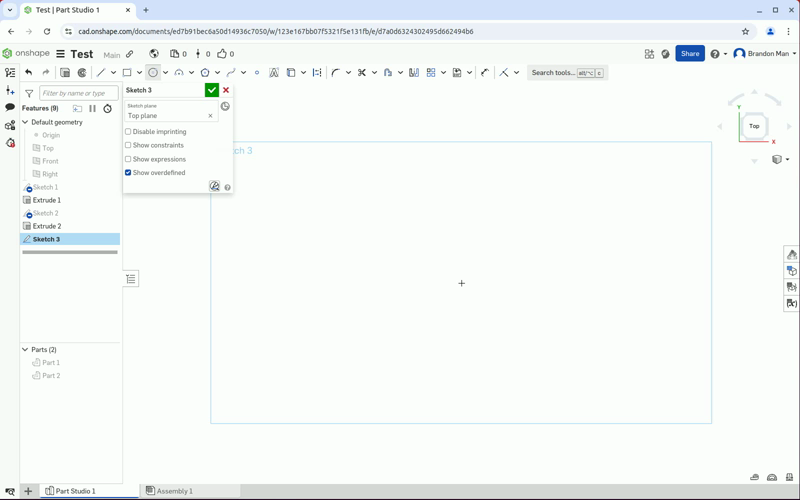
key_up(shift)
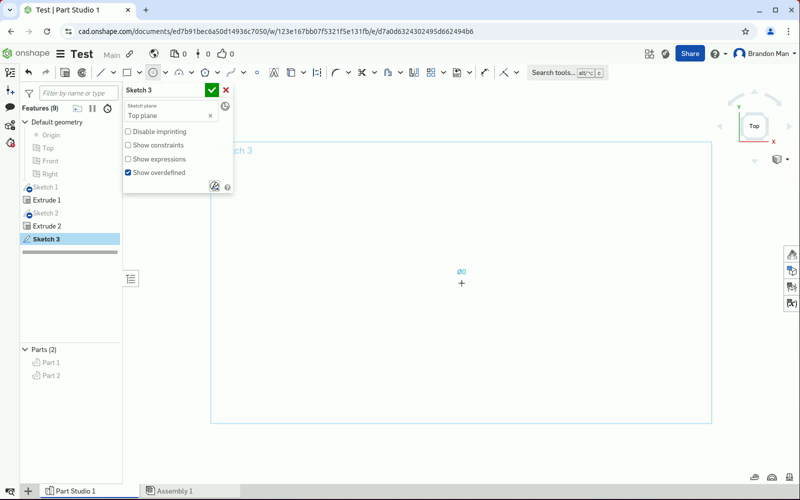
mouse_move(479, 282)
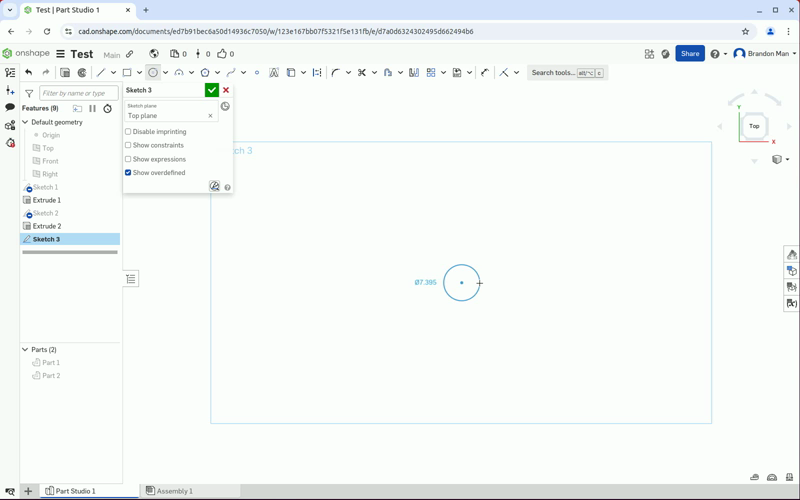
click(479, 282)
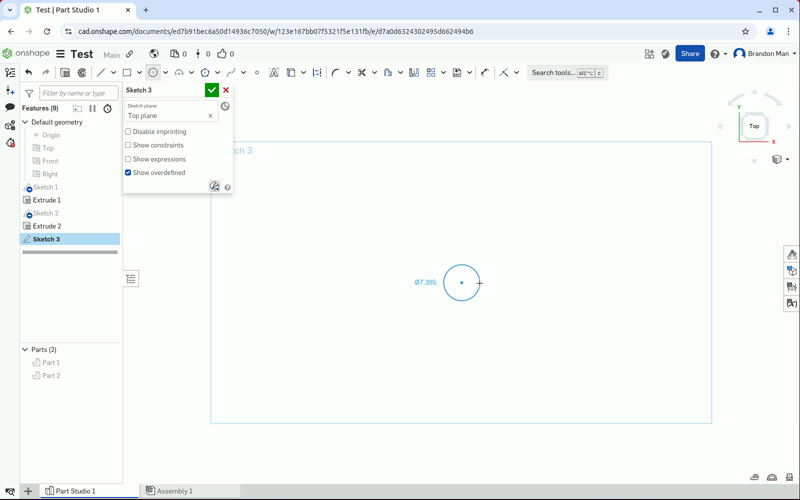
key(esc)
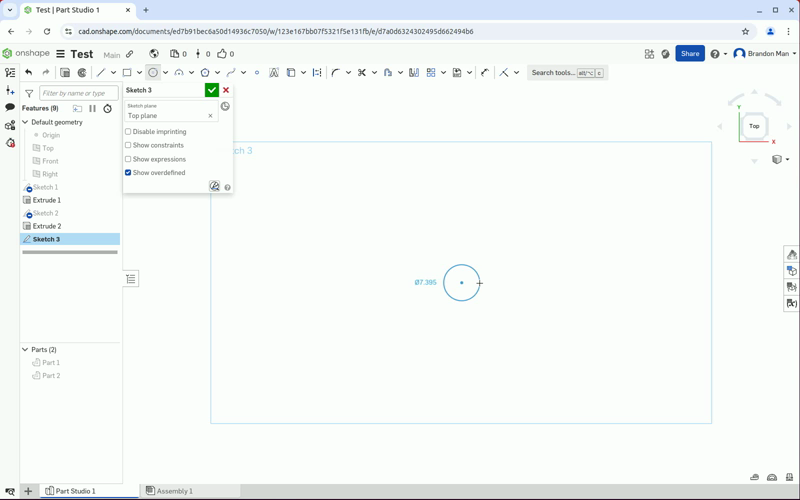
mouse_move(469, 290)
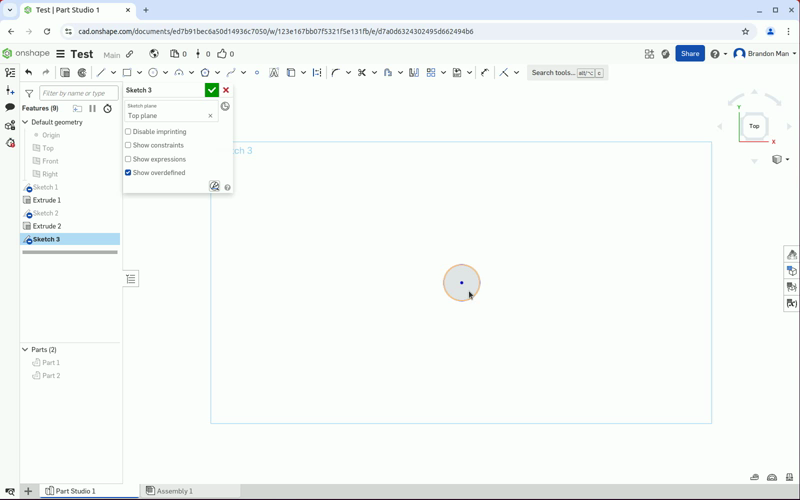
scroll(6)
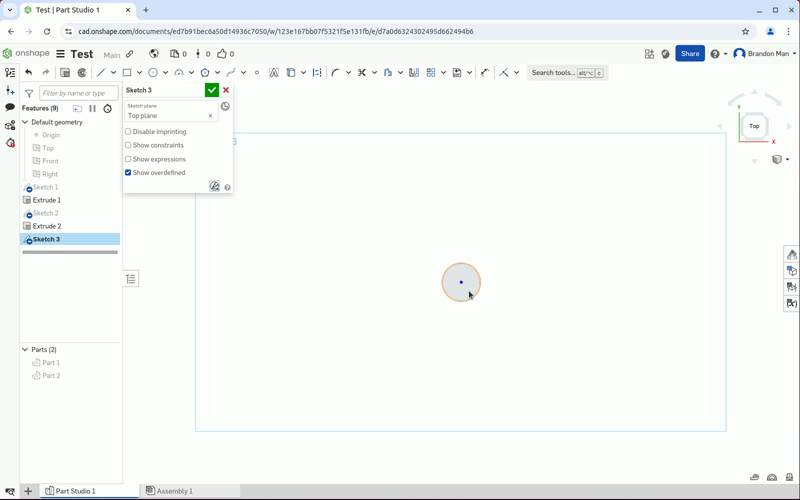
scroll(6)
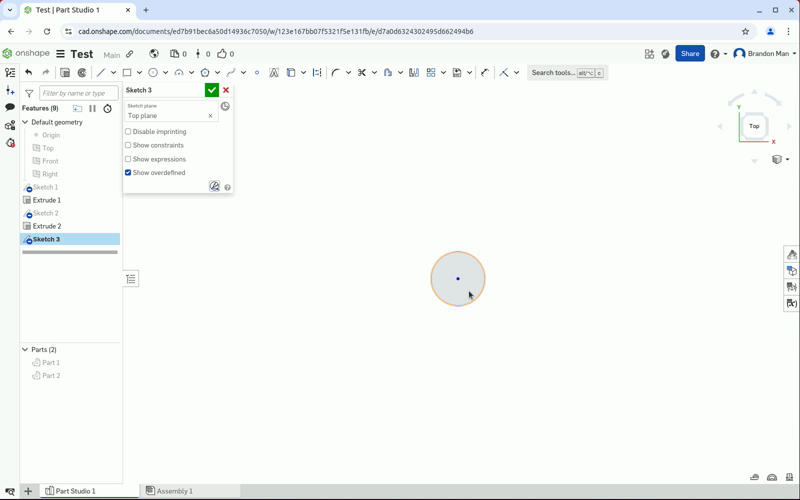
scroll(6)
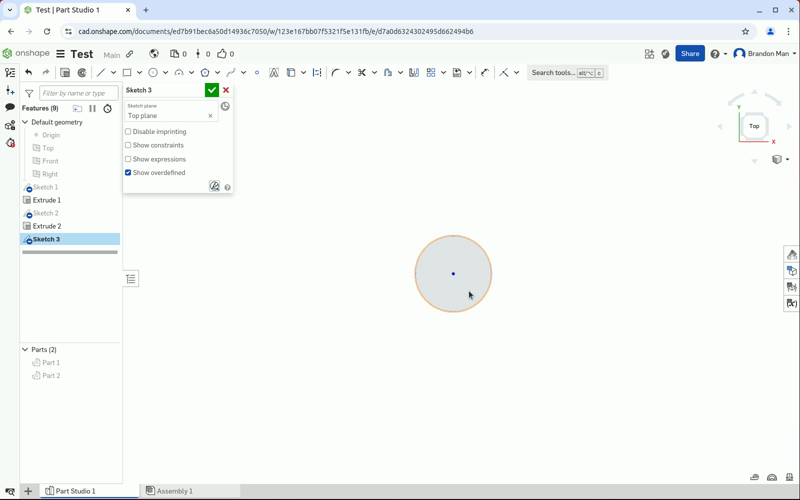
scroll(6)
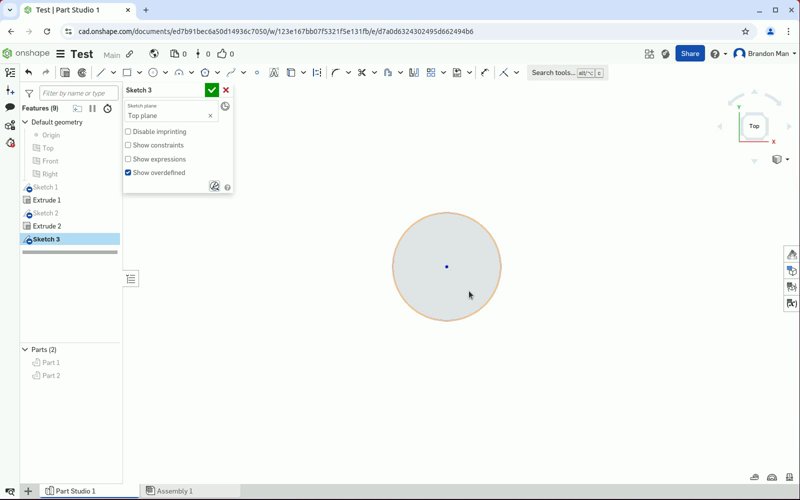
scroll(6)
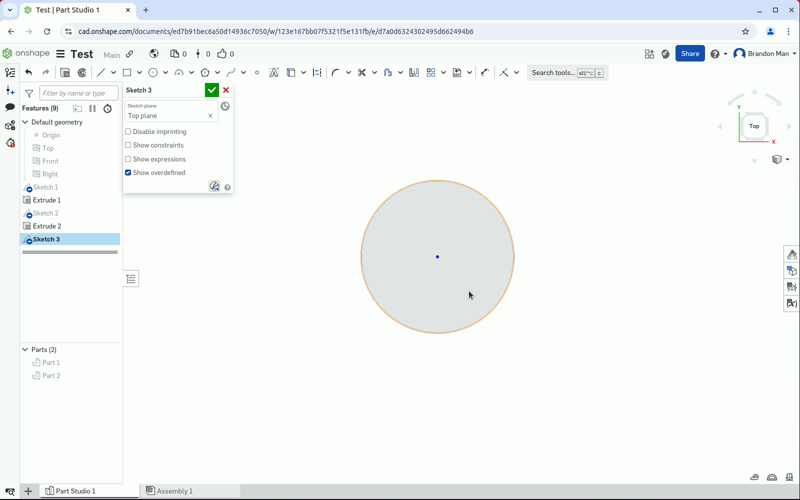
scroll(6)
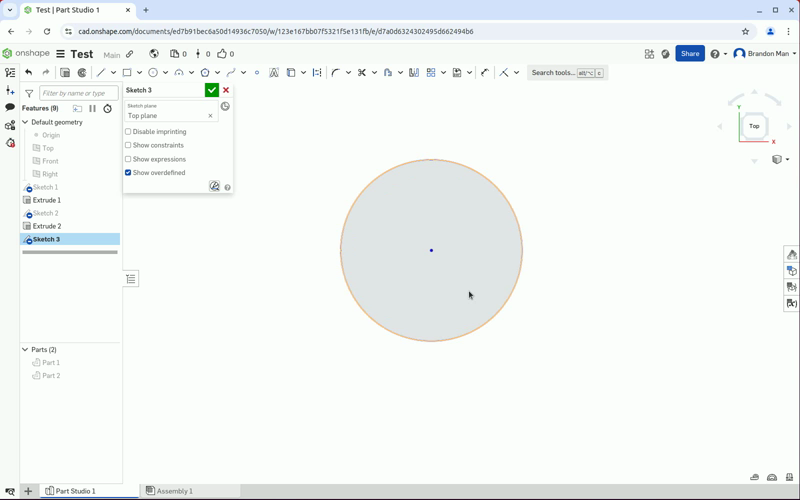
scroll(6)
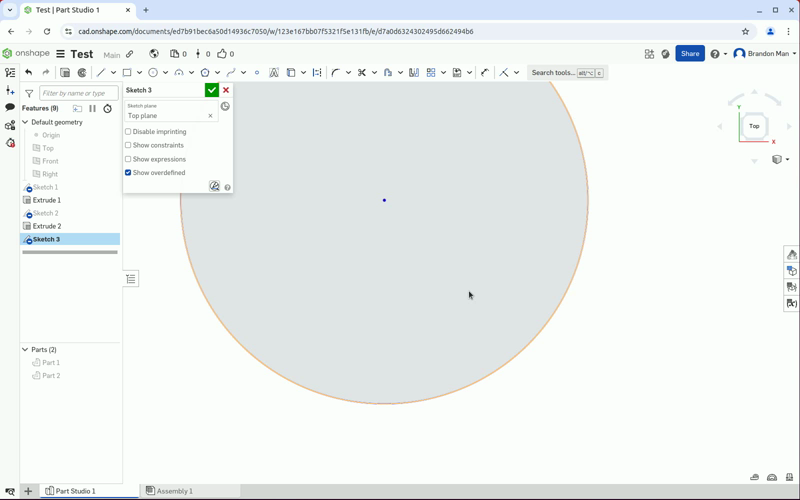
click(469, 290)
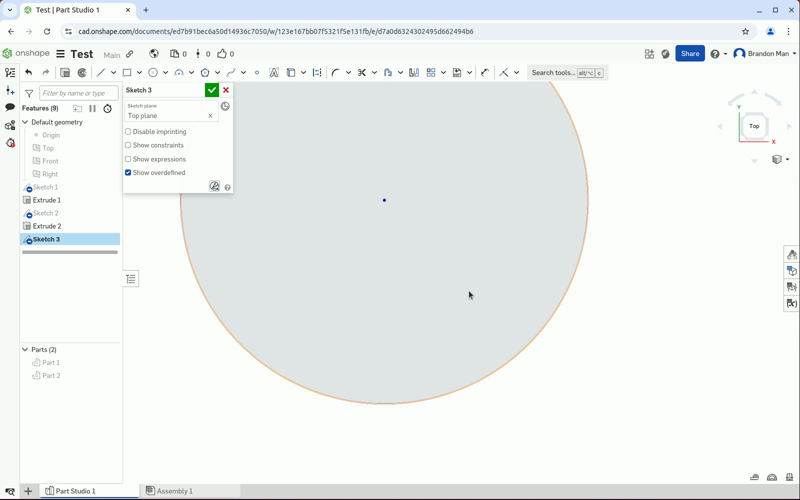
scroll(-6)
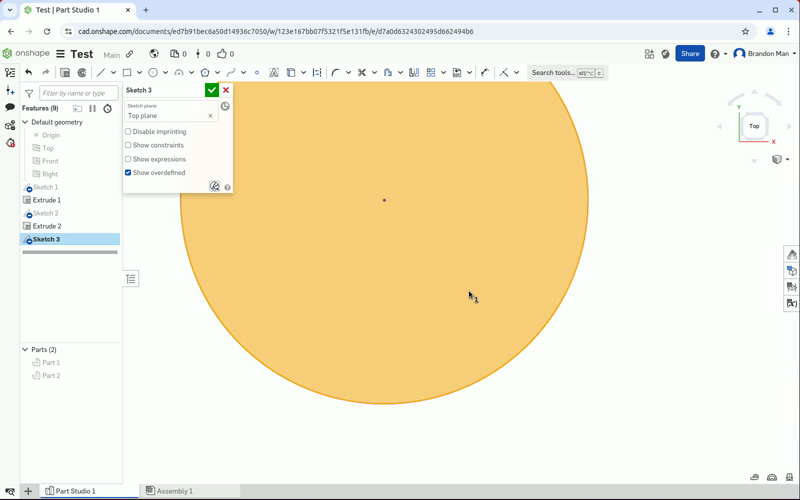
scroll(-6)
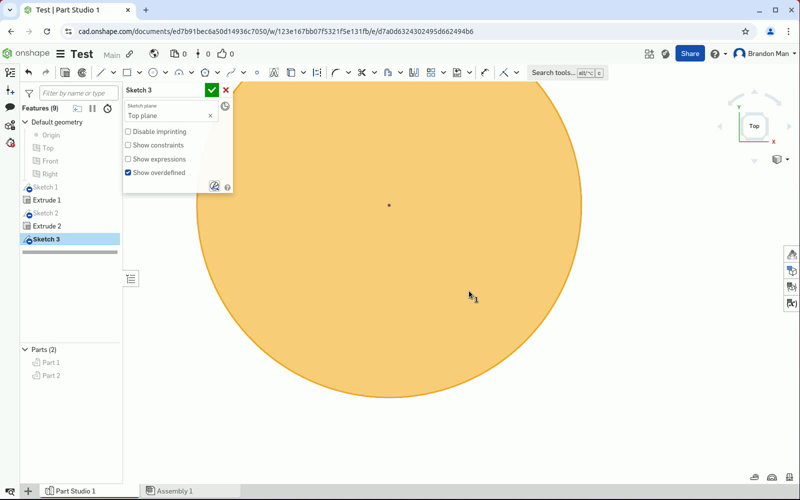
scroll(-6)
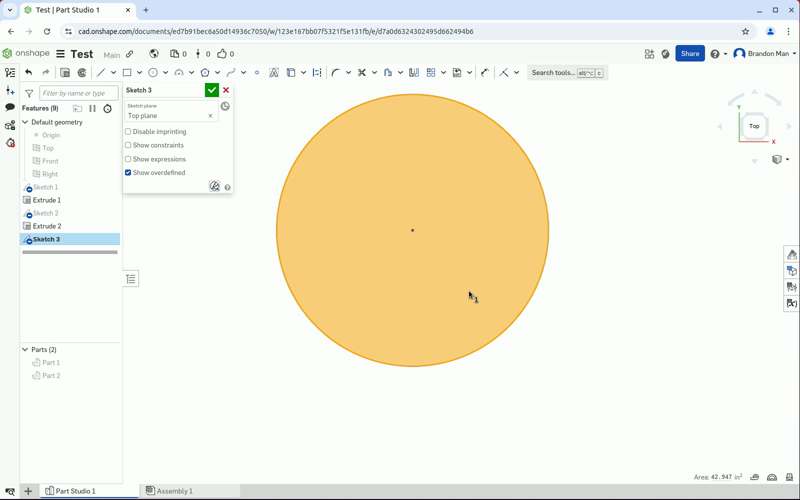
scroll(-6)
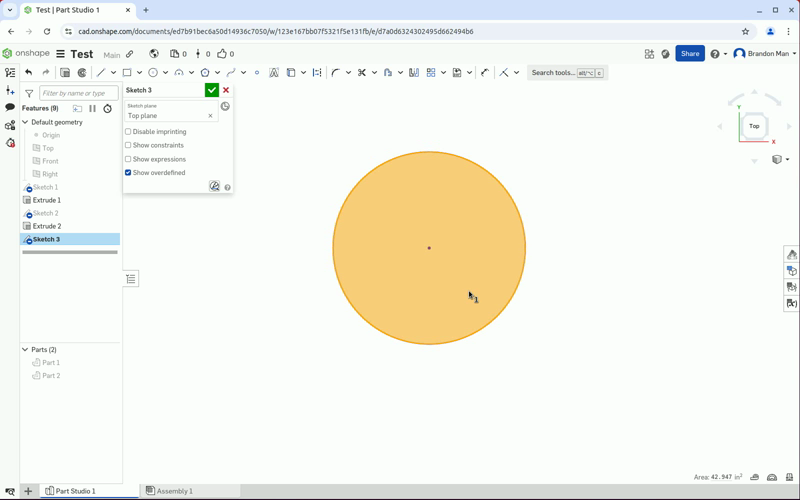
scroll(-6)
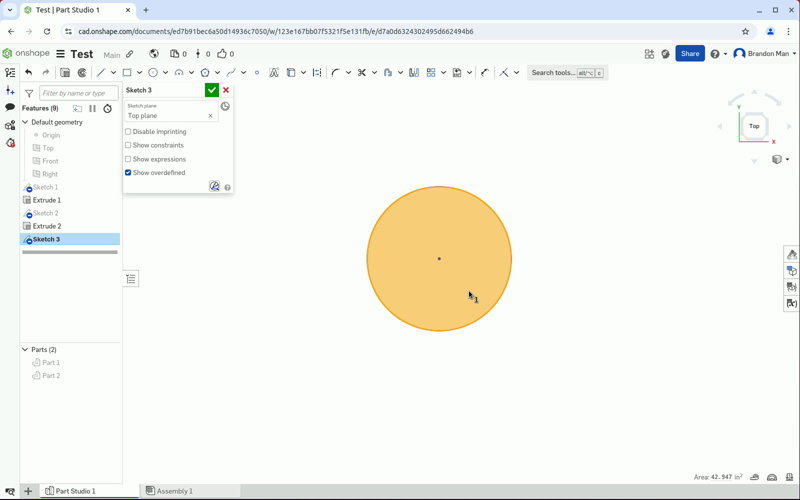
scroll(-6)
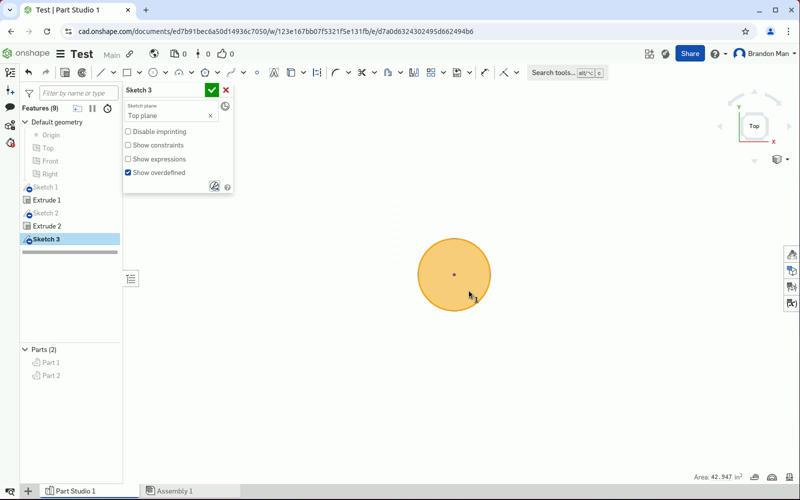
scroll(-6)
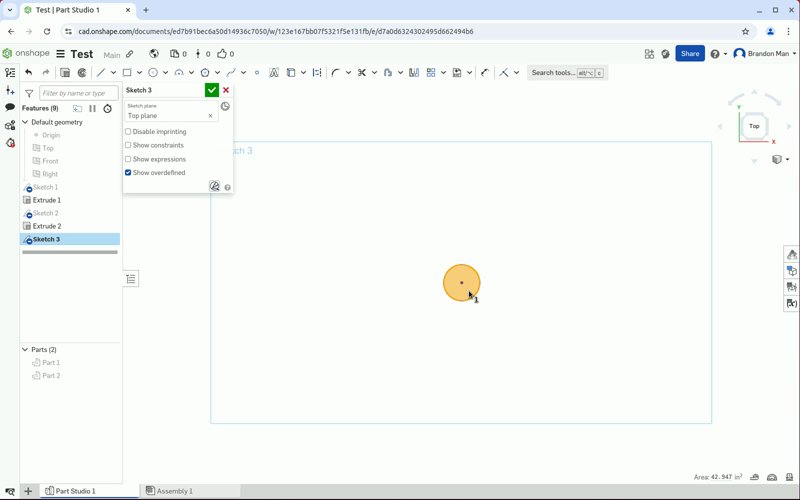
mouse_move(73, 352)
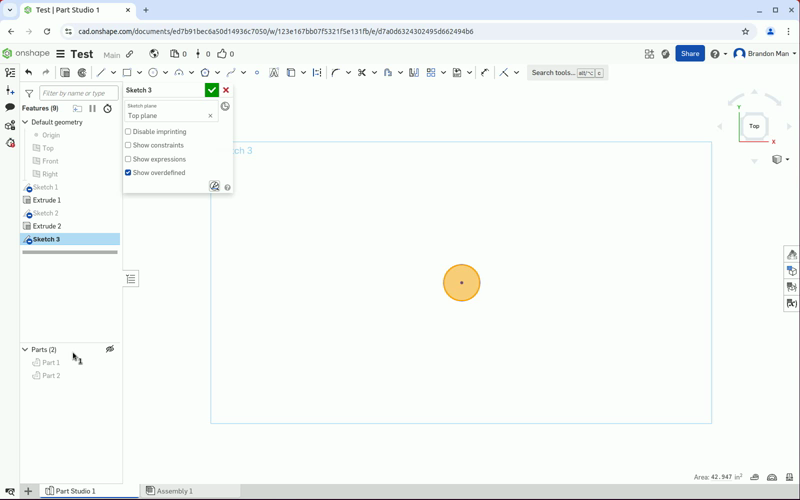
key(shift+y)
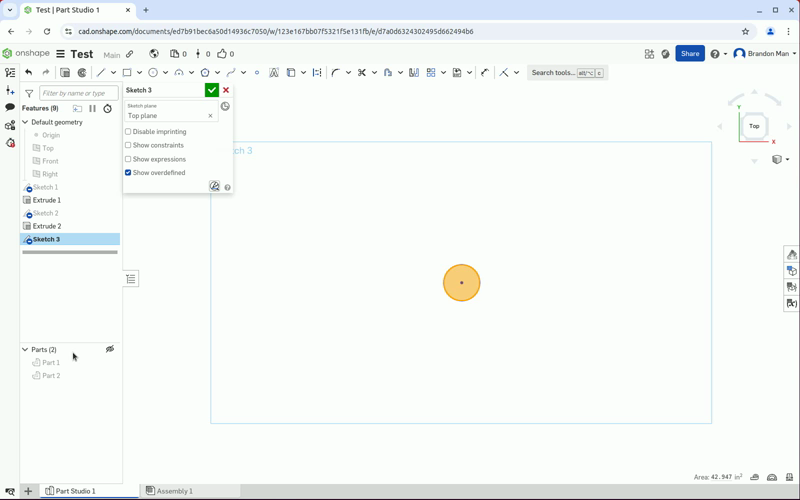
key(shift+e)
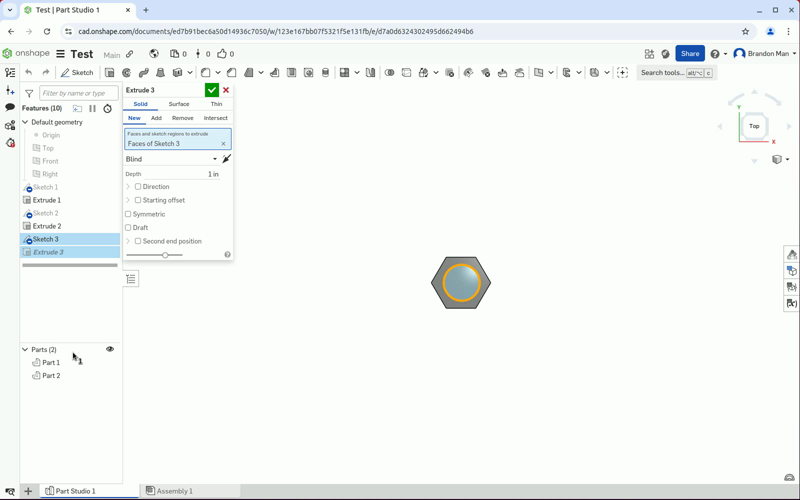
mouse_move(143, 106)
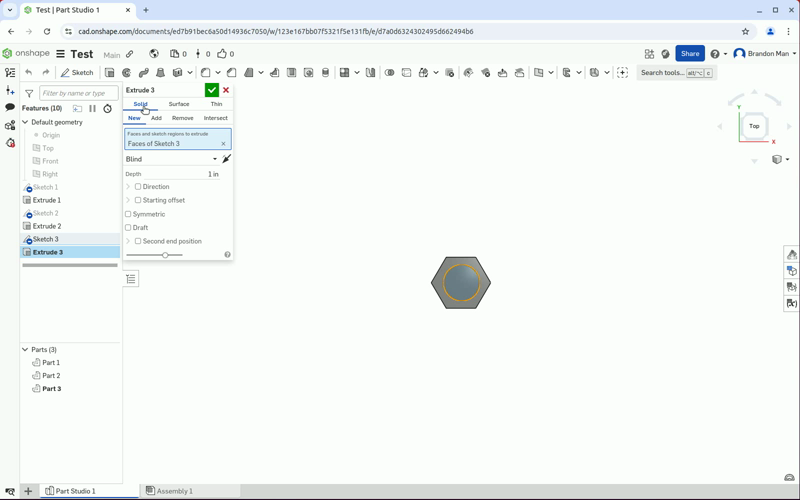
click(143, 106)
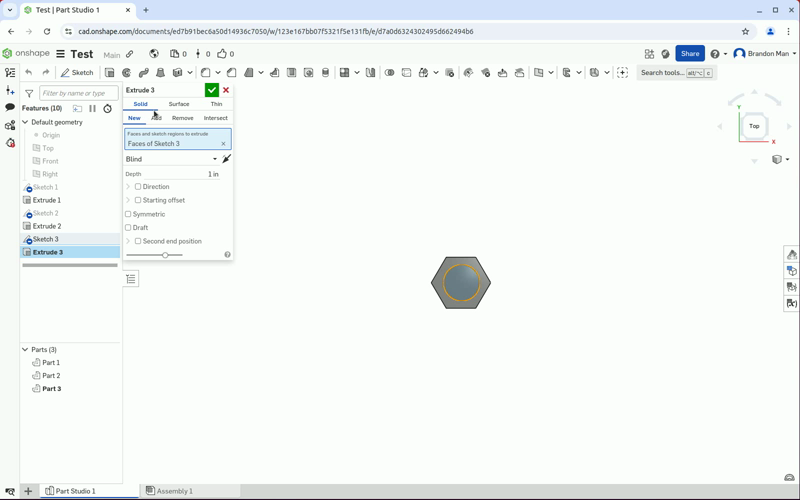
mouse_move(186, 120)
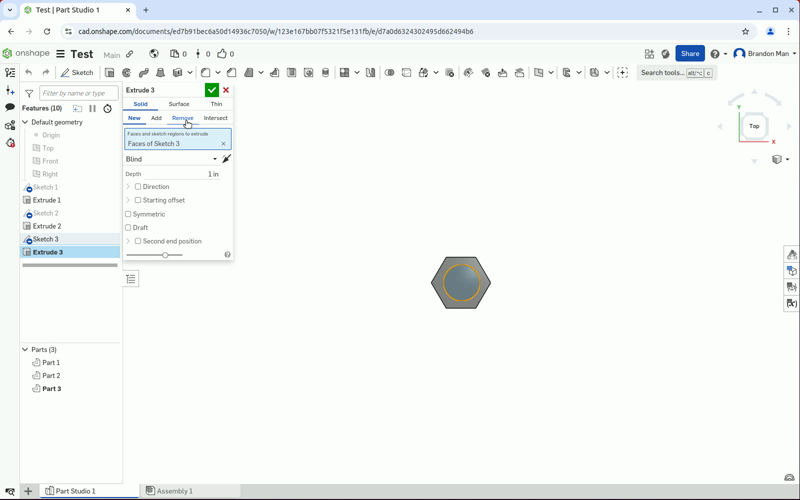
click(186, 120)
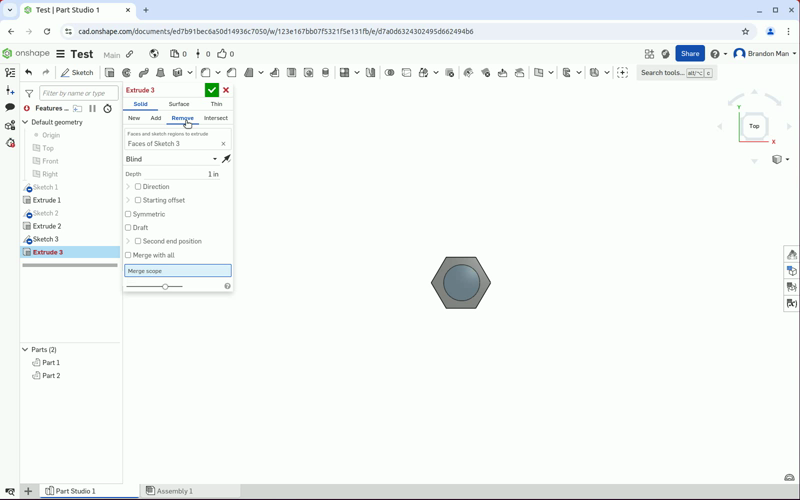
key(tab, 4)
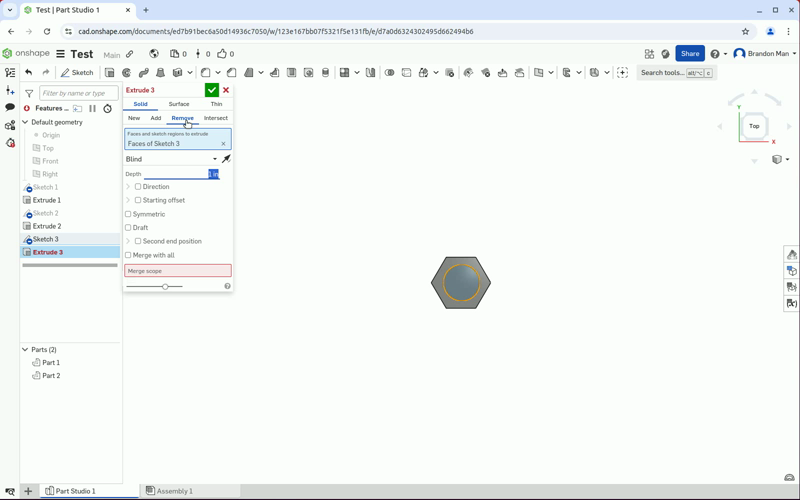
text(-6.981)
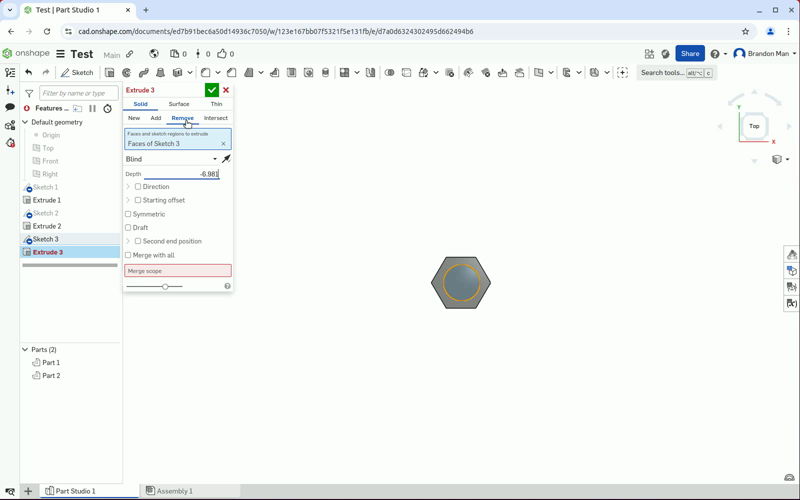
key(tab, 6)
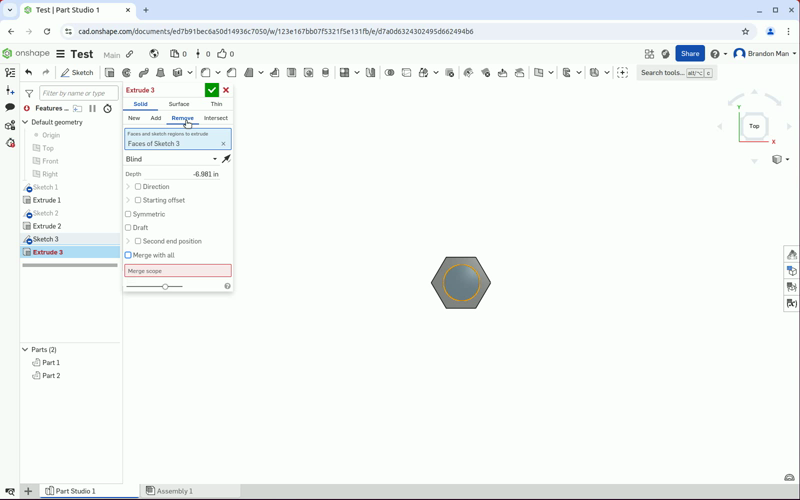
key(space)
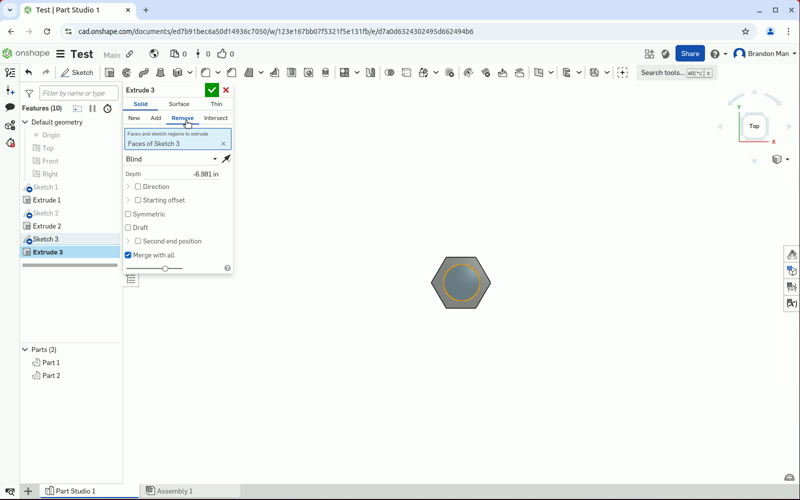
key(enter)
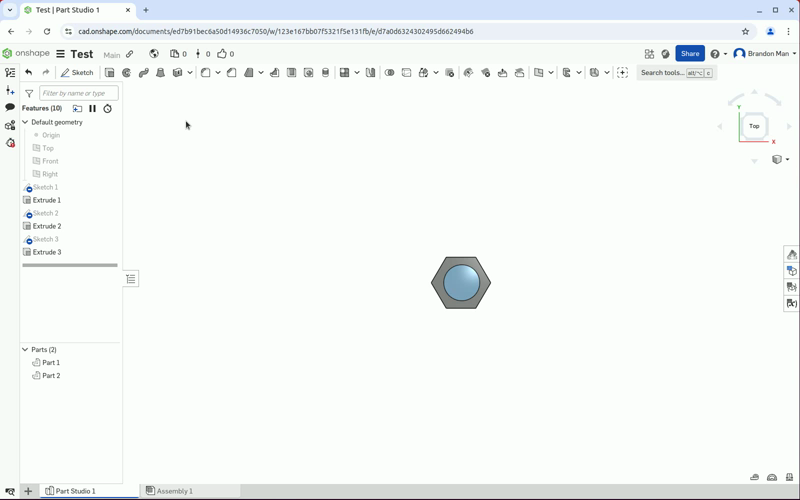
key(shift+h)
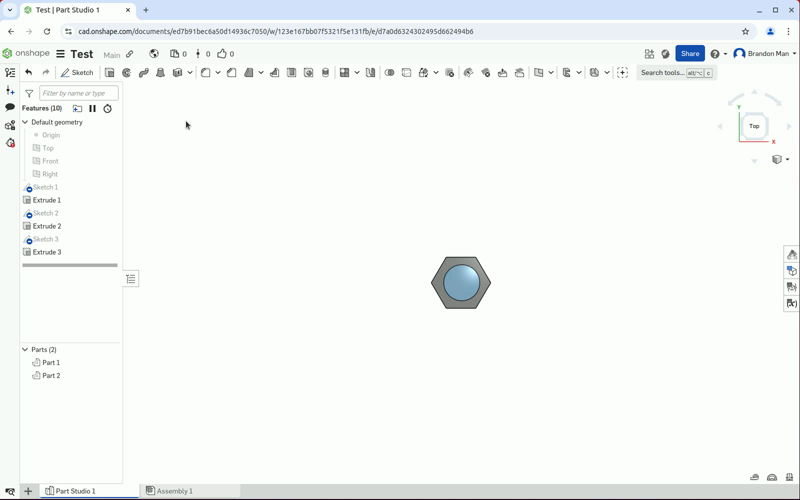
key(shift+h)
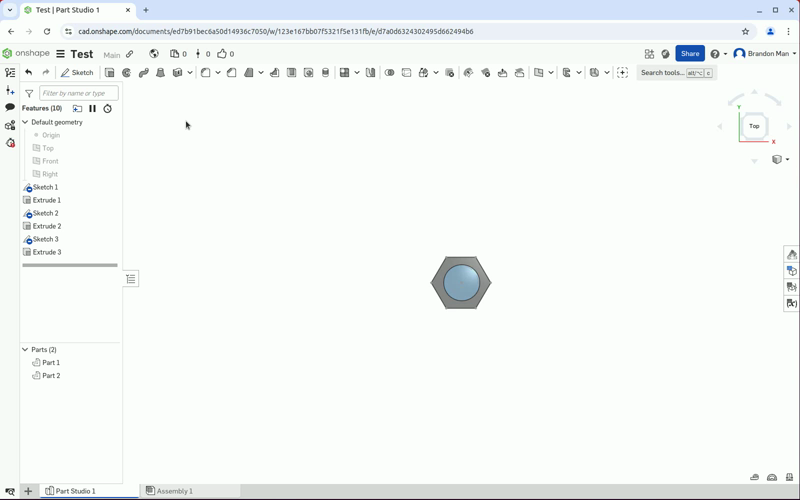
key(shift+7)
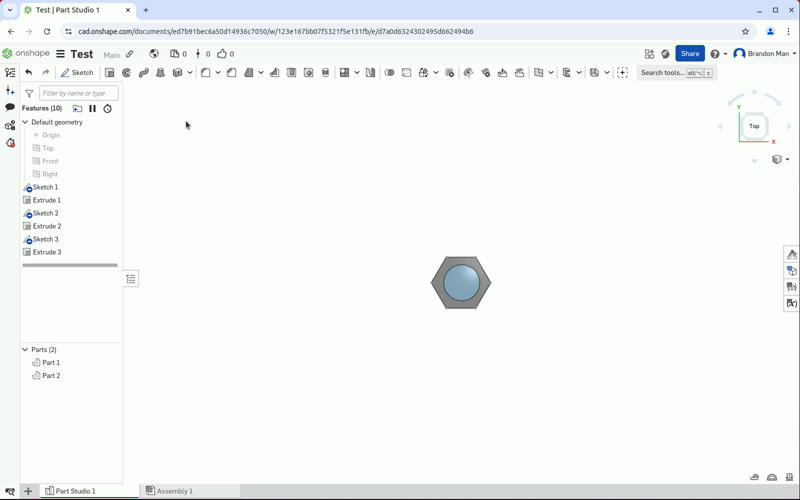
key(up, 3)
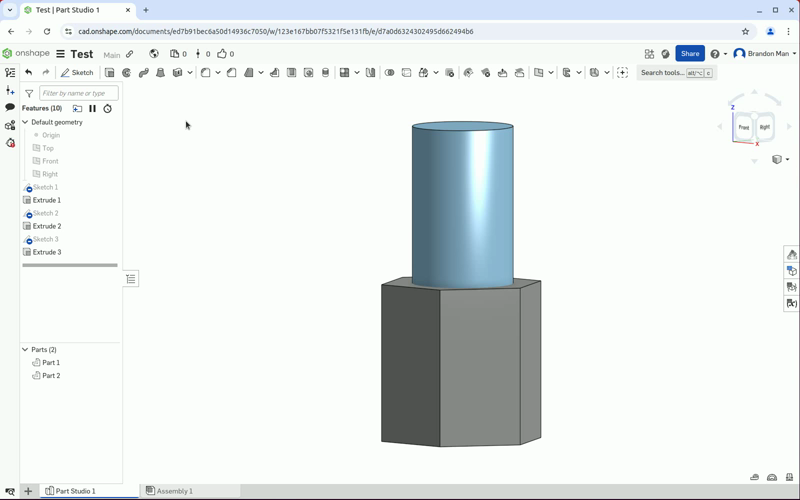
key(left, 3)
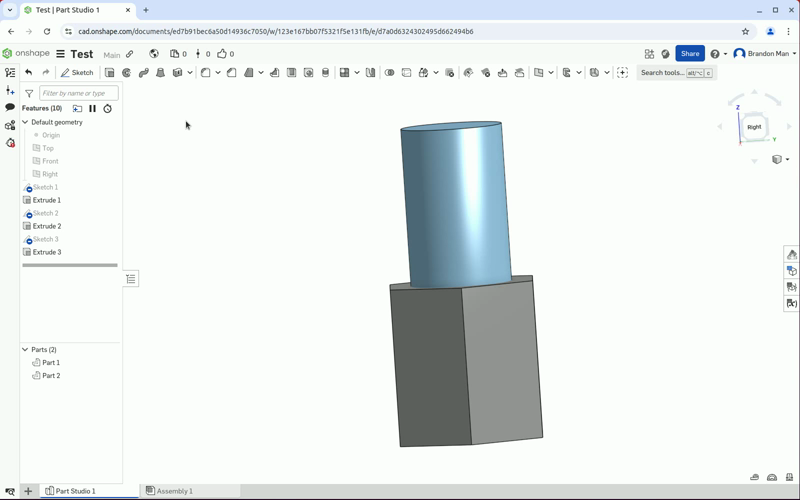
key(right, 3)
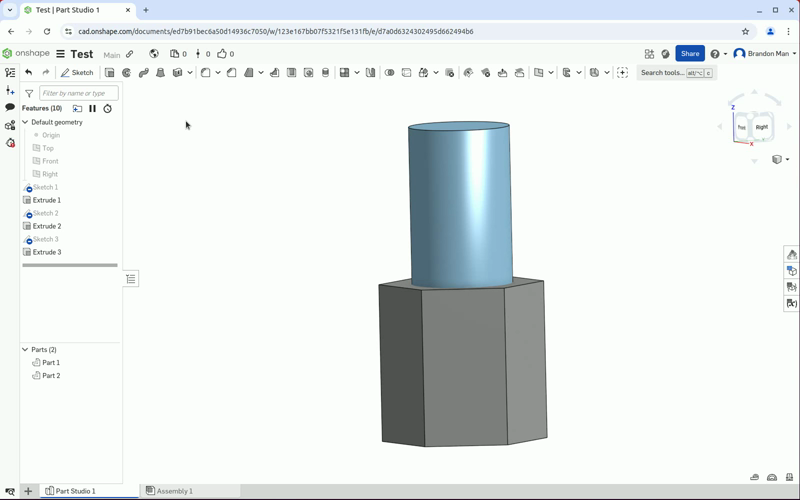
key(down, 3)
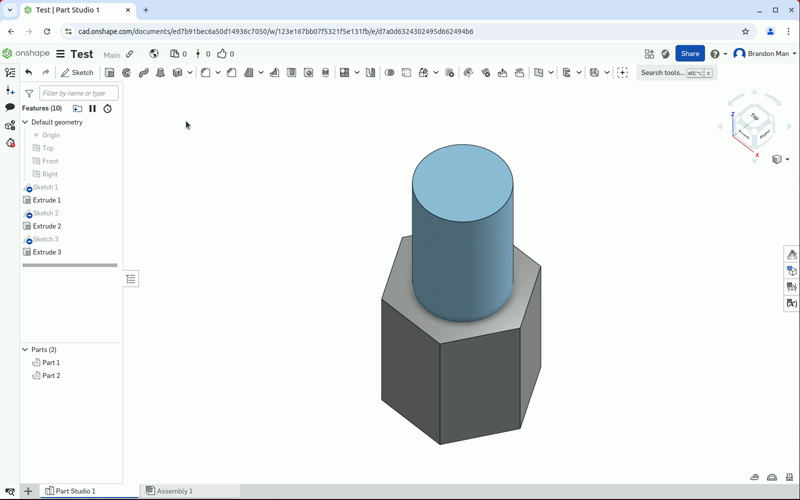
mouse_move(73, 189)
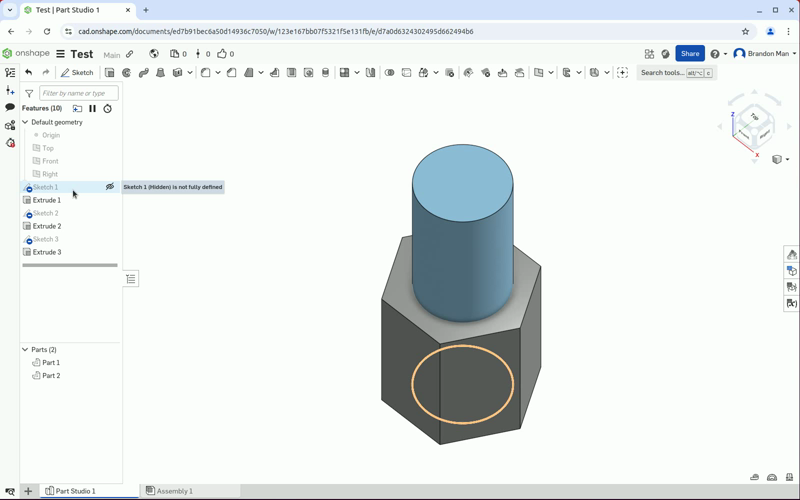
click(73, 189)